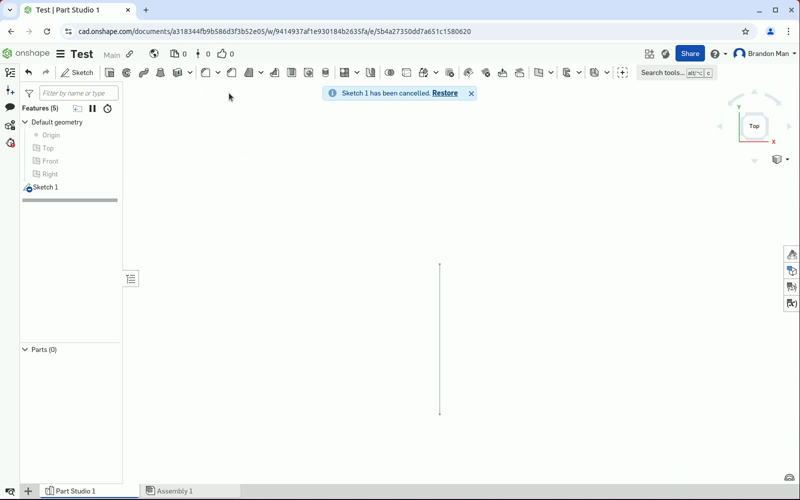
key(shift+h)
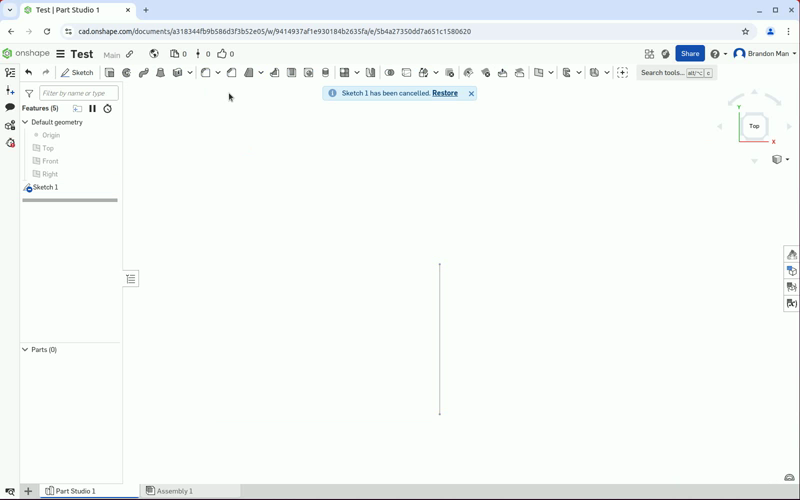
key(shift+s)
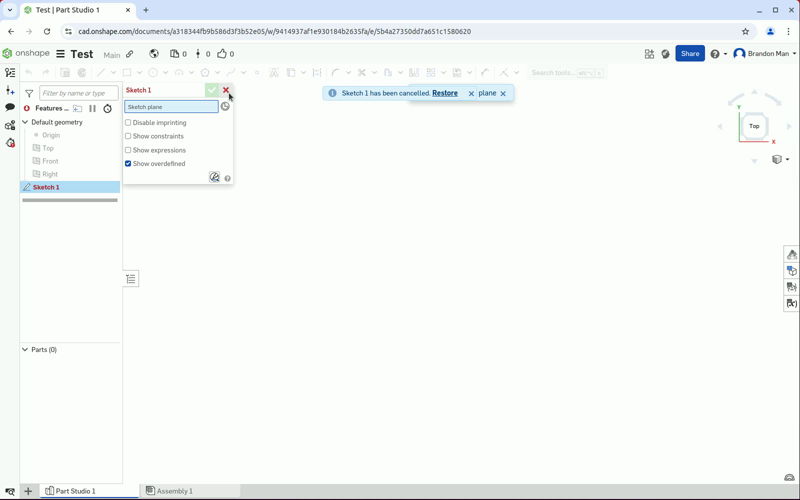
mouse_move(73, 150)
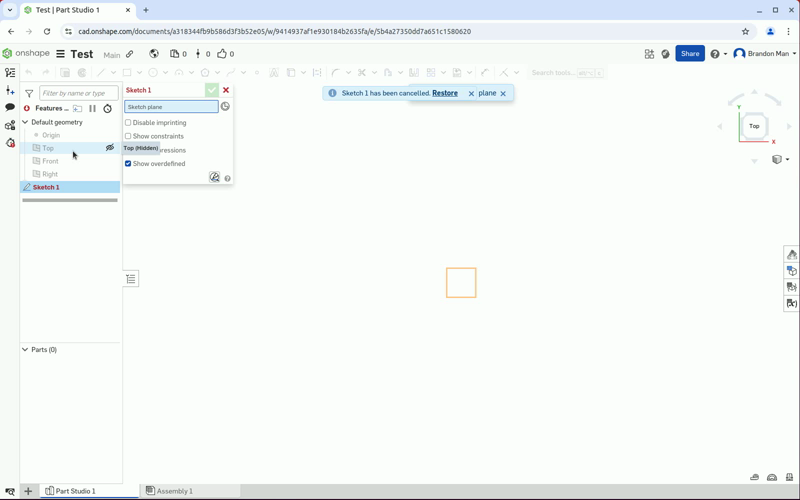
click(73, 150)
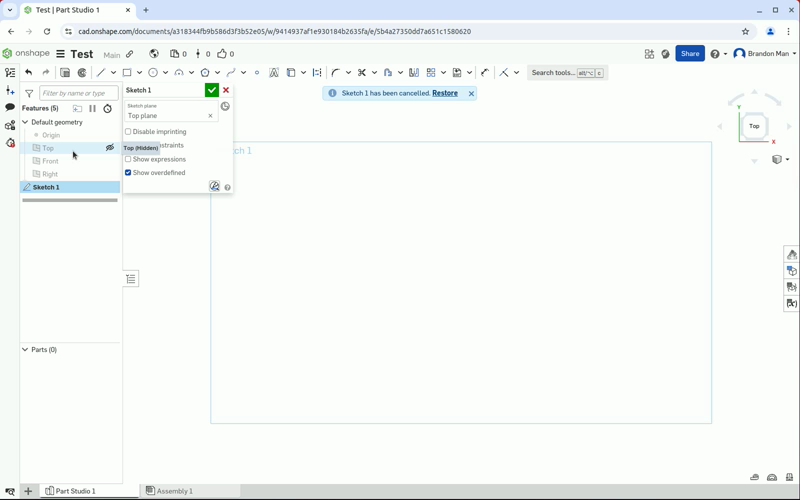
mouse_move(73, 352)
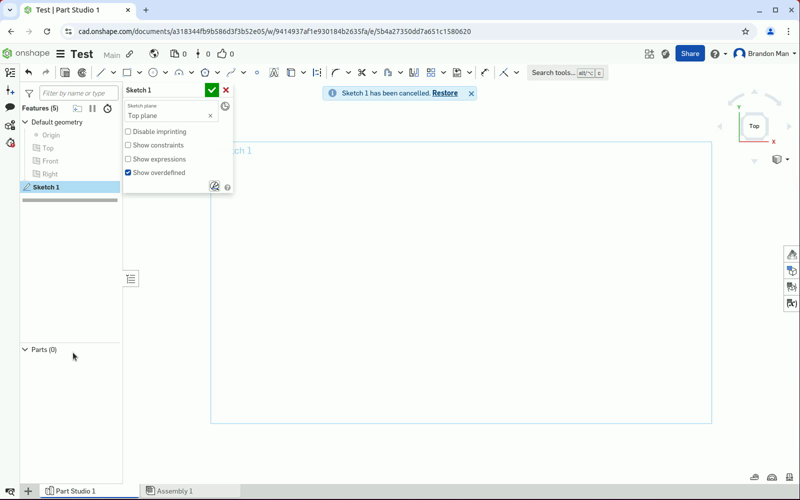
key(y)
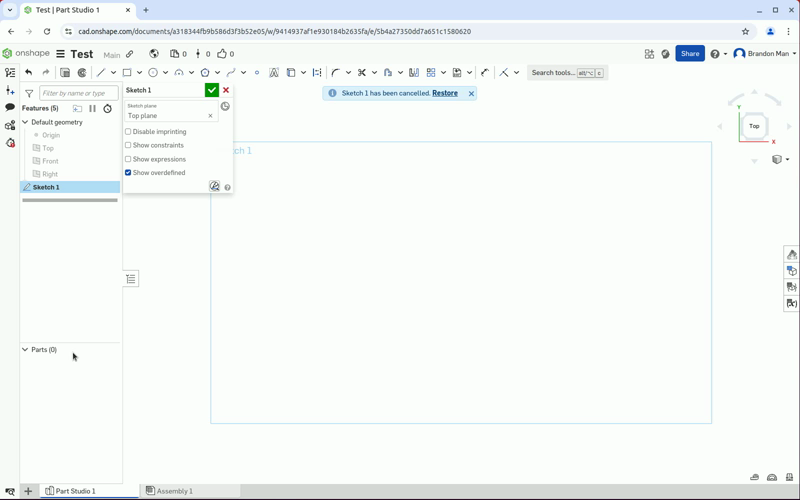
key(l)
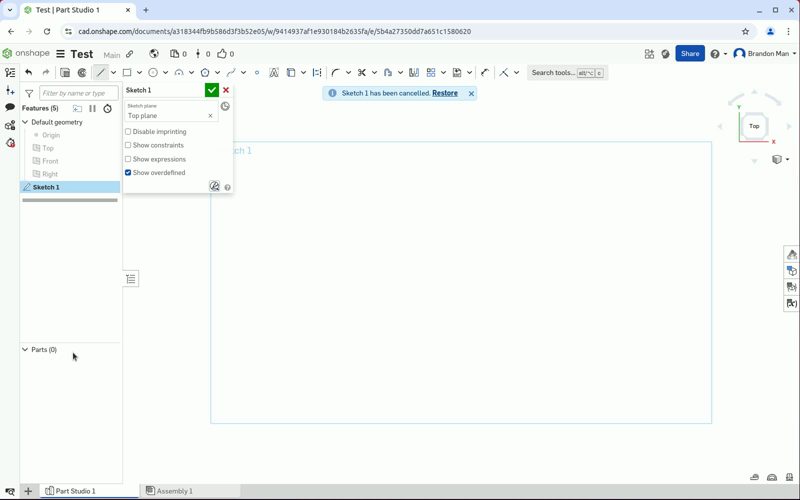
key_down(shift)
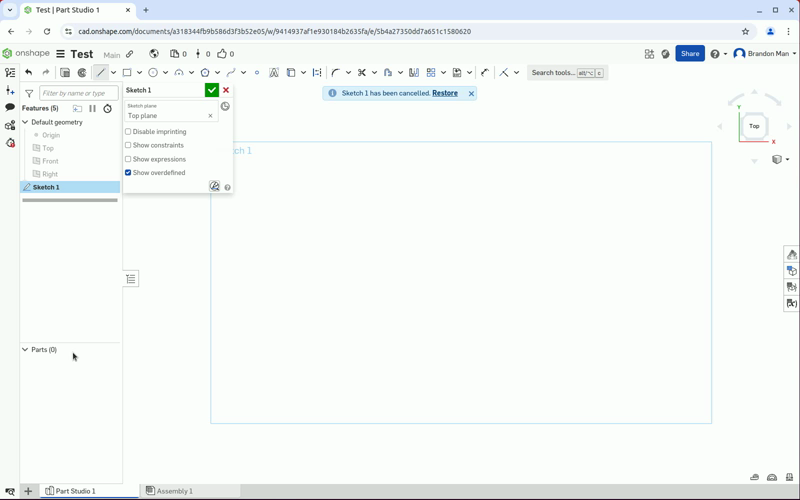
mouse_move(470, 312)
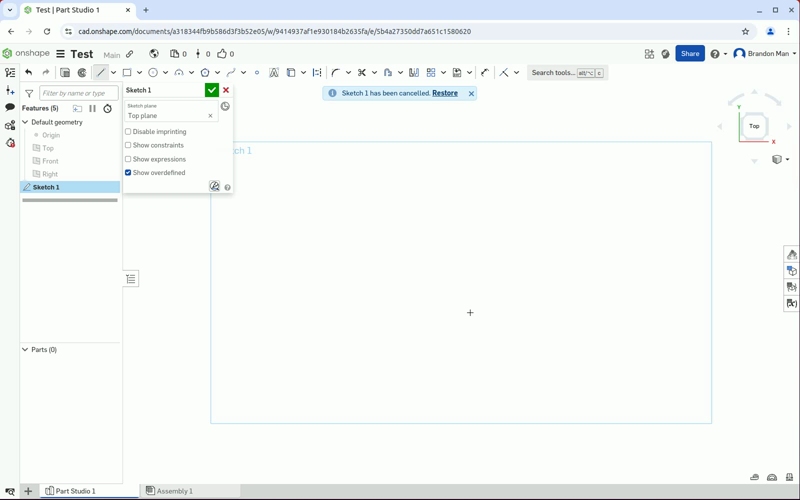
click(470, 312)
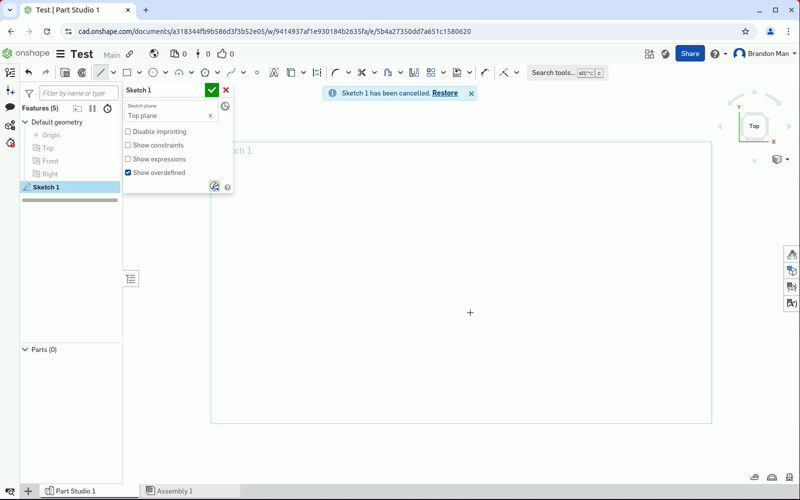
key_up(shift)
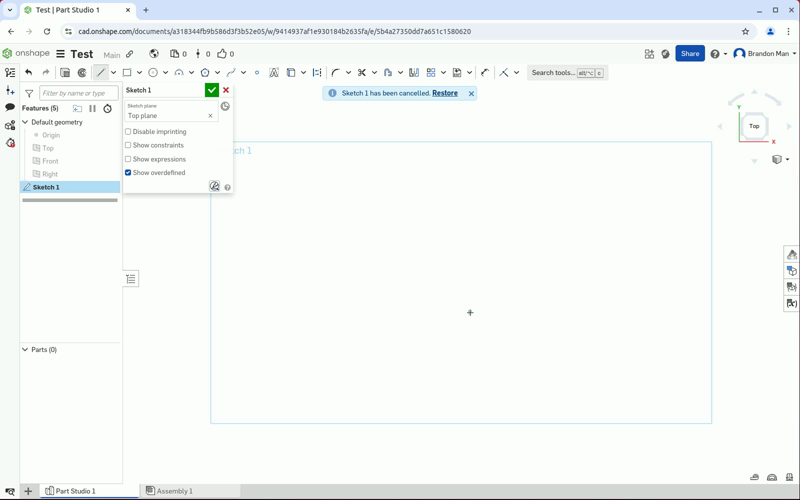
key_down(shift)
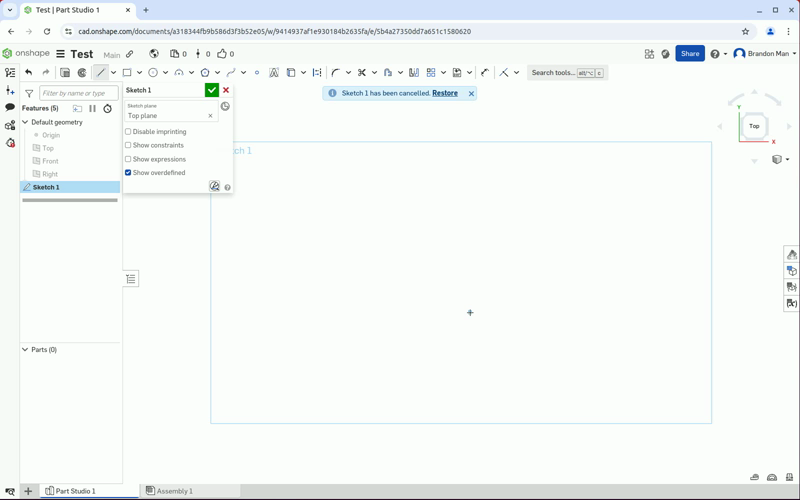
mouse_move(554, 312)
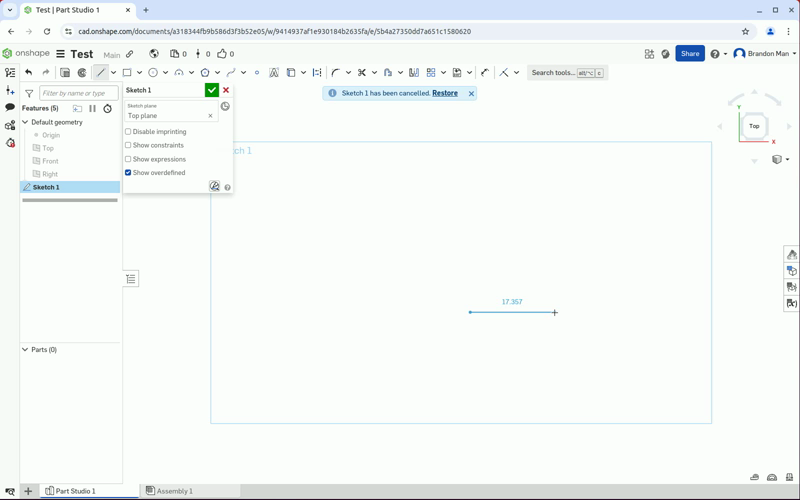
click(554, 312)
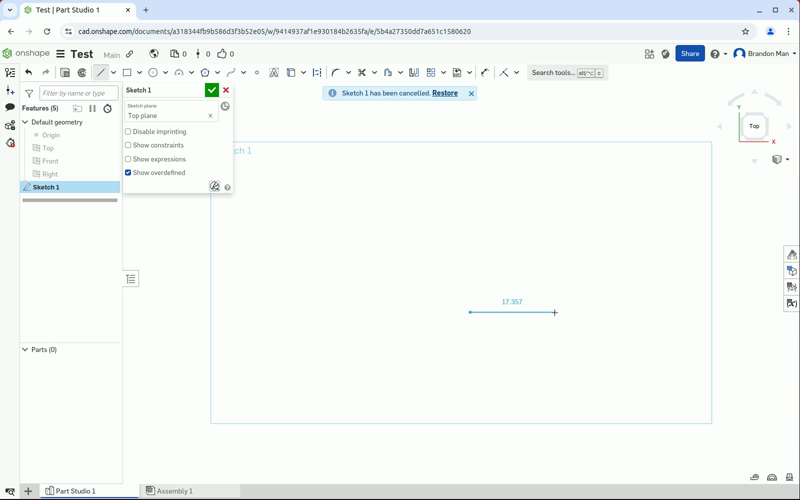
key_up(shift)
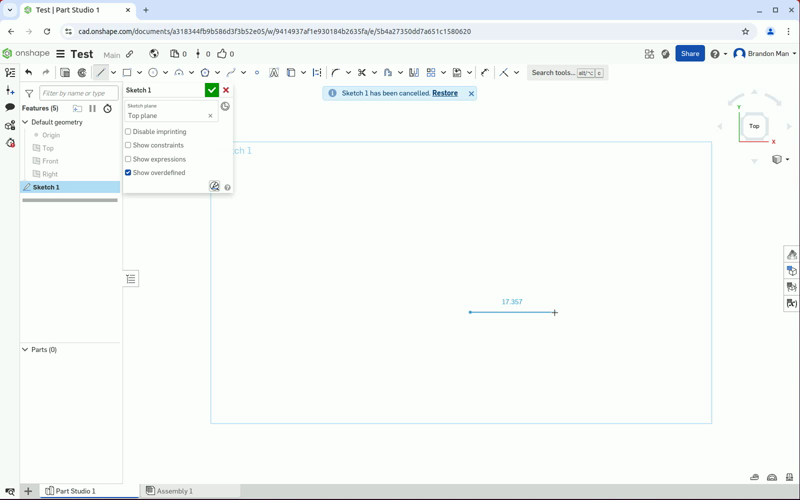
key_down(shift)
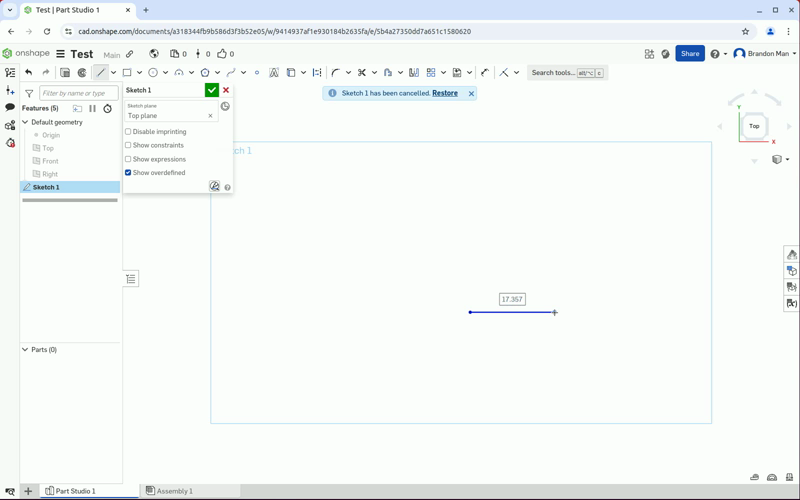
mouse_move(584, 312)
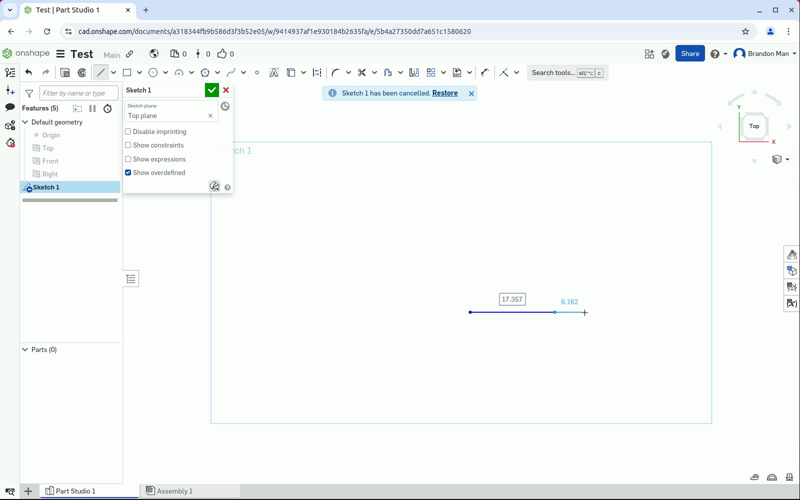
mouse_move(573, 267)
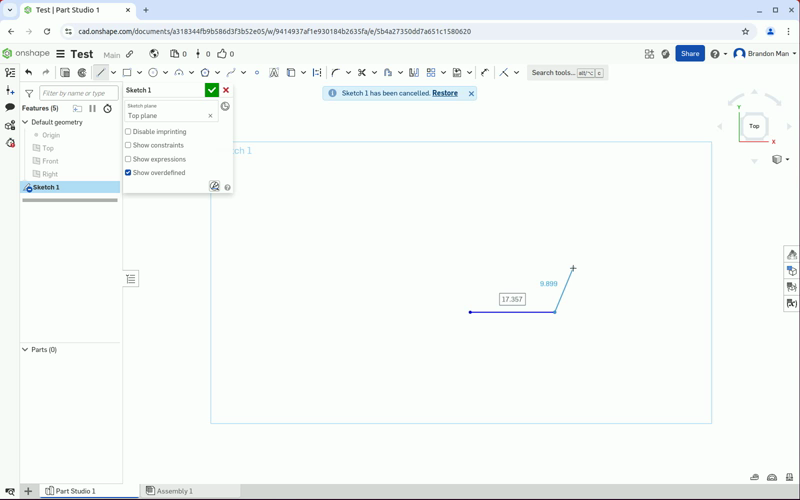
click(573, 267)
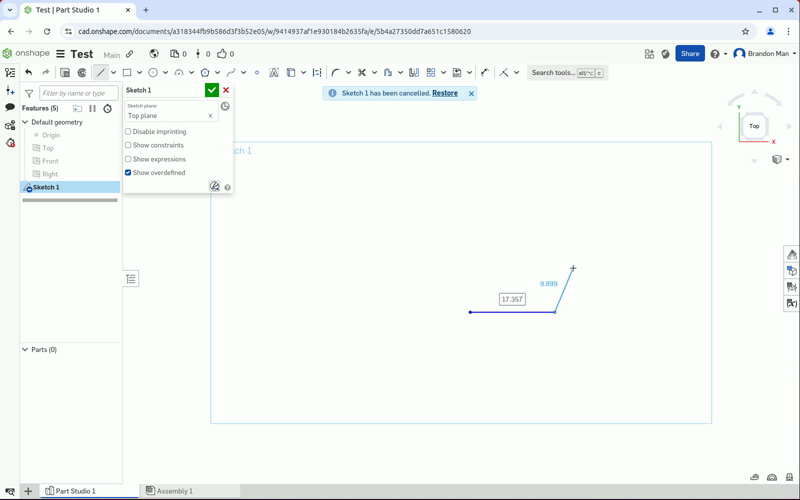
key_up(shift)
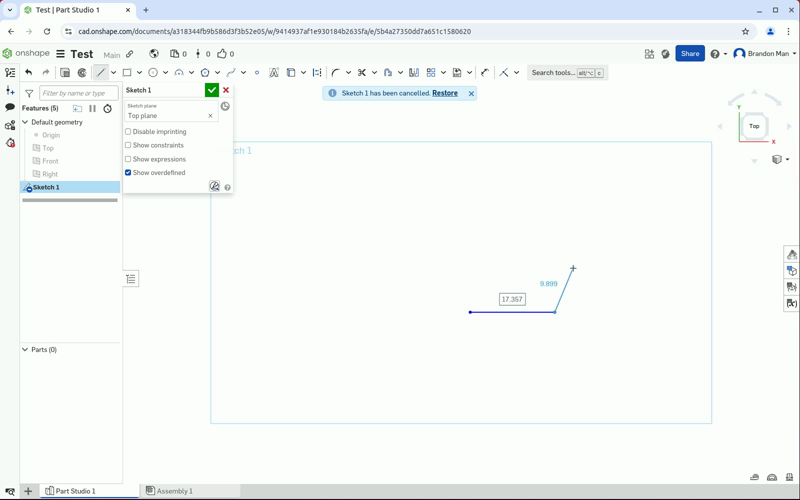
key_down(shift)
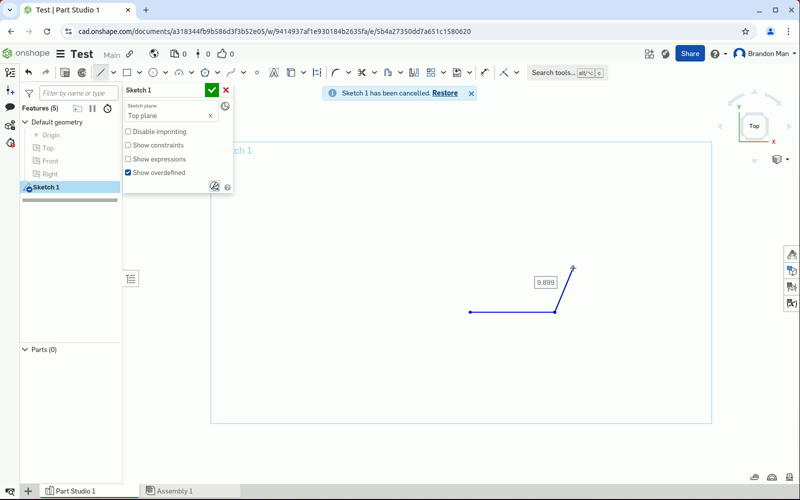
mouse_move(589, 267)
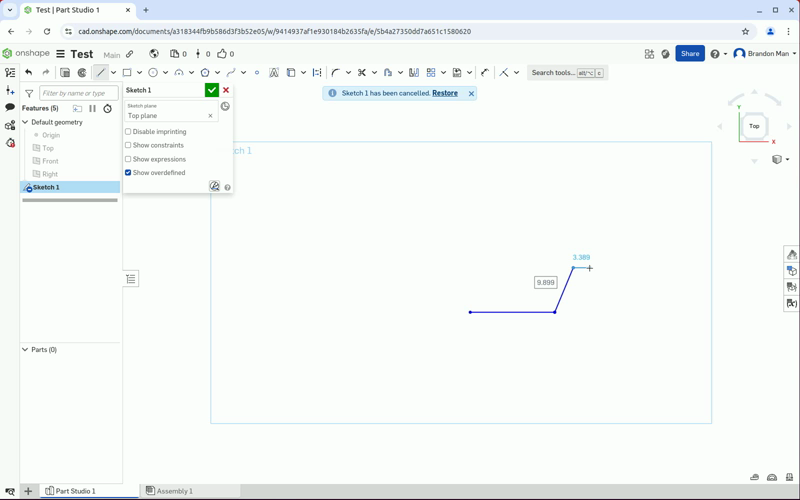
mouse_move(554, 283)
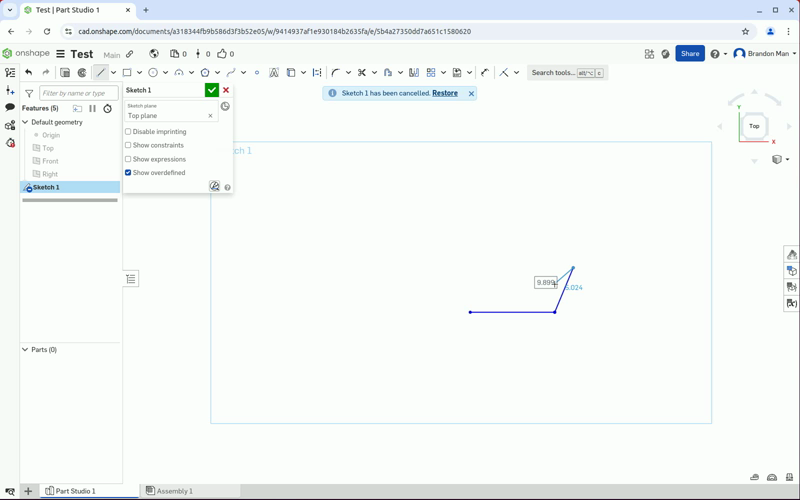
click(554, 283)
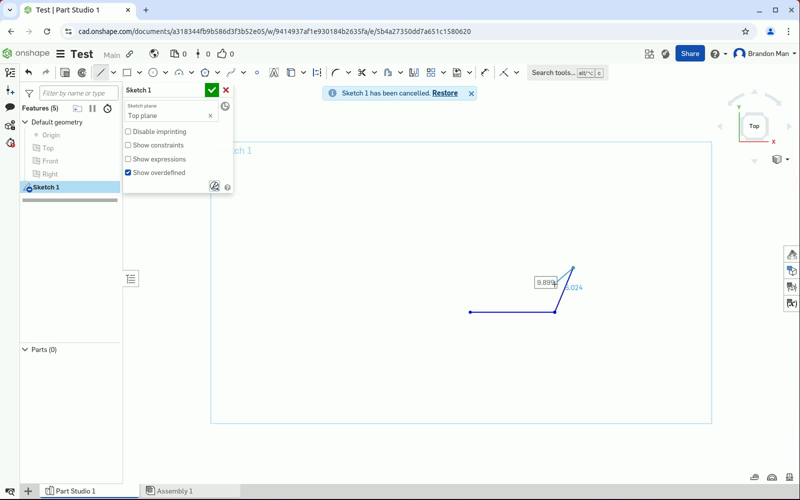
key_up(shift)
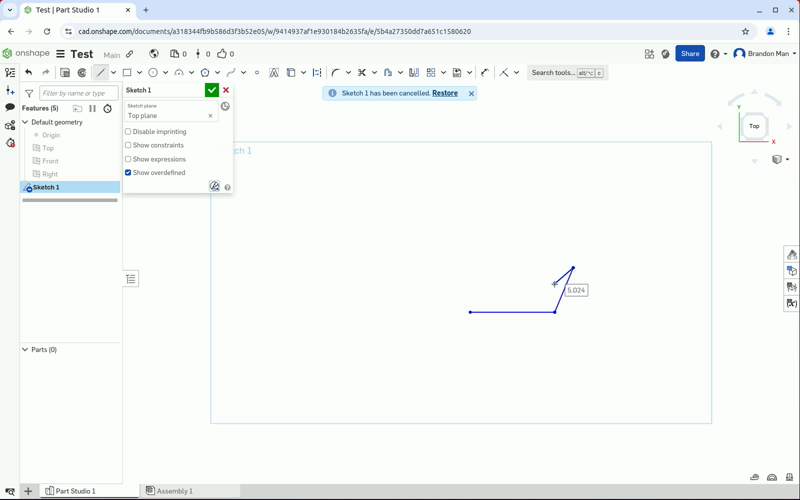
key_down(shift)
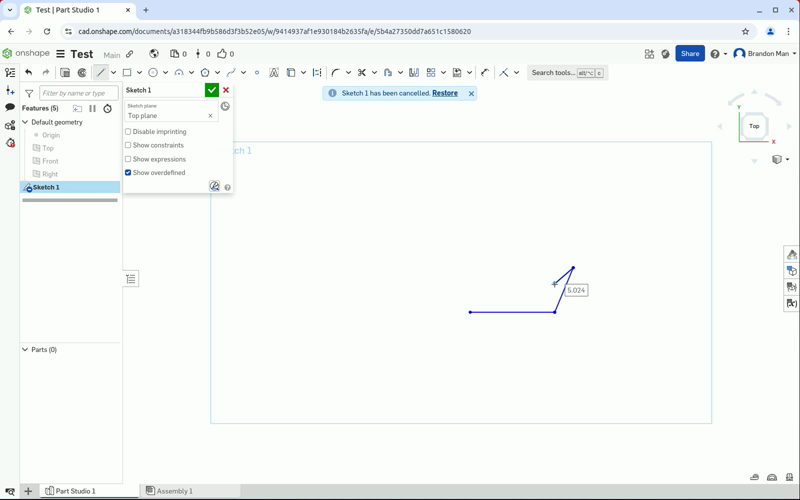
mouse_move(470, 283)
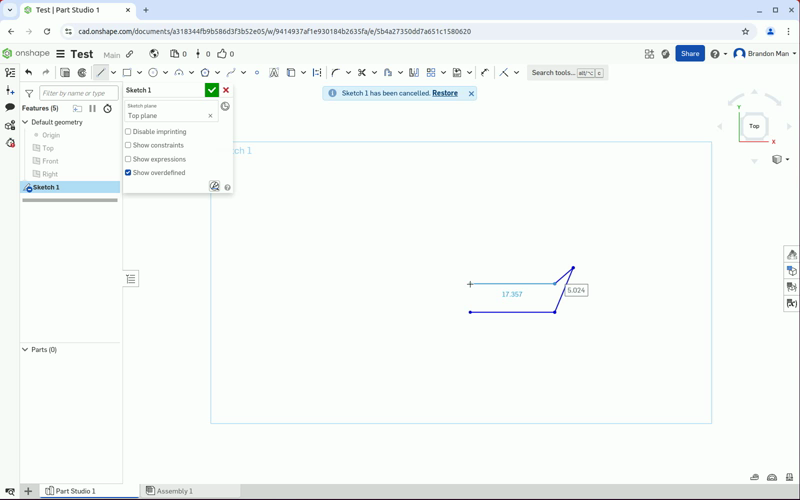
click(470, 283)
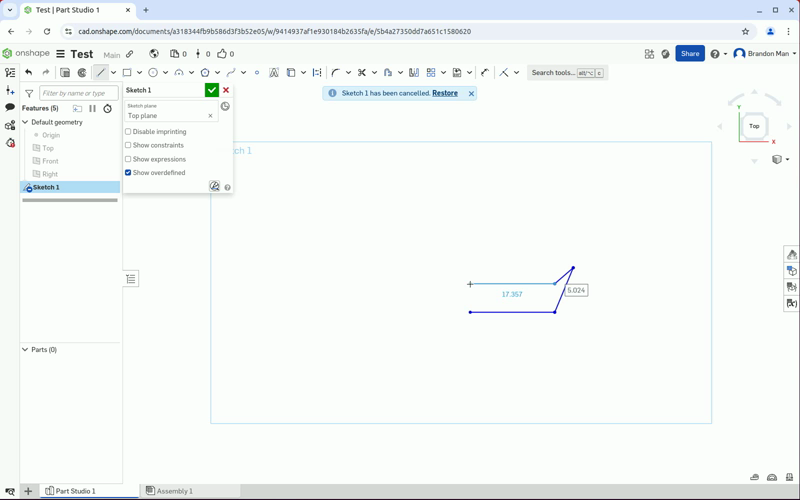
key_up(shift)
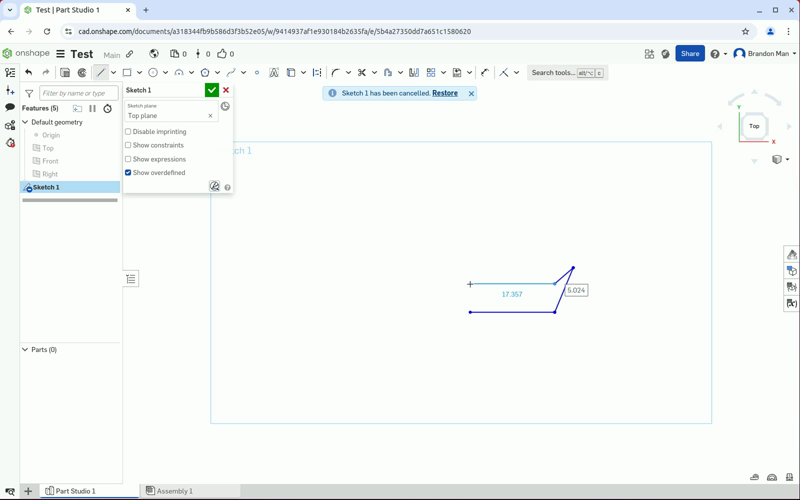
mouse_move(500, 283)
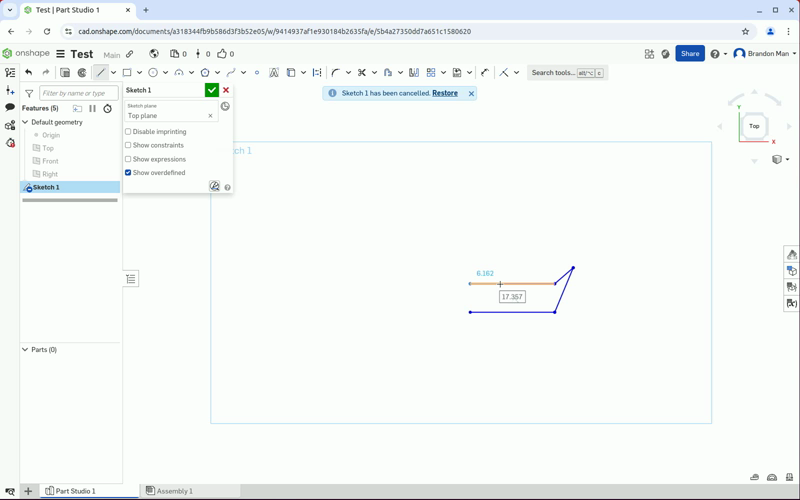
key_down(shift)
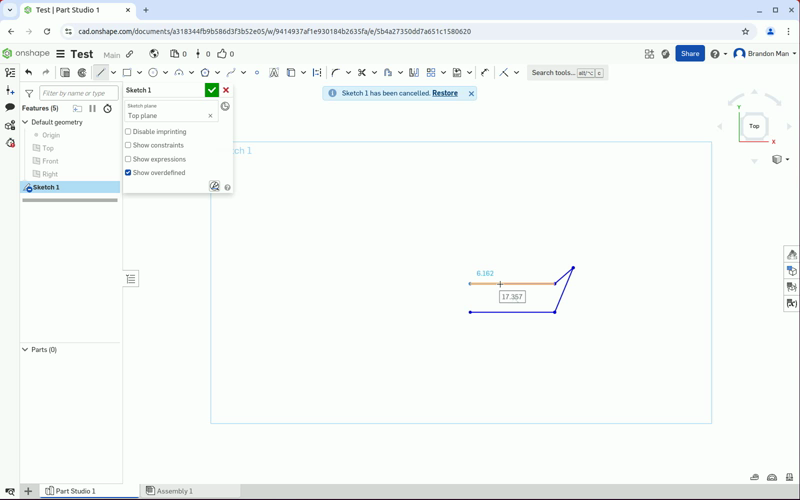
mouse_move(470, 312)
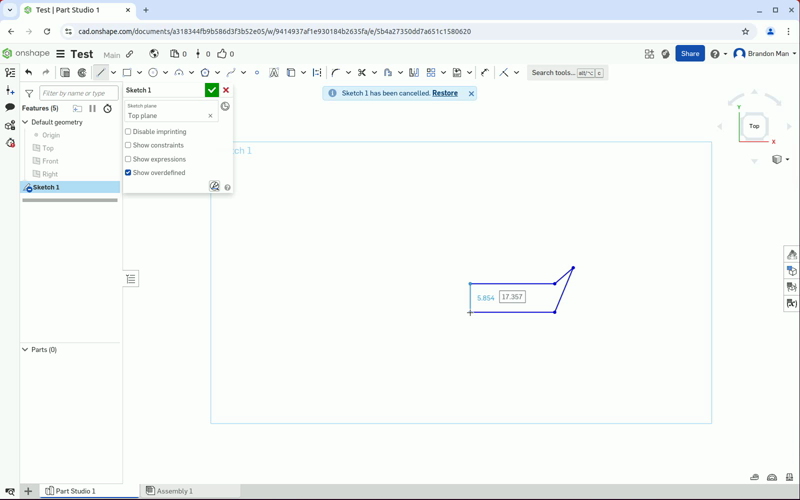
key_up(shift)
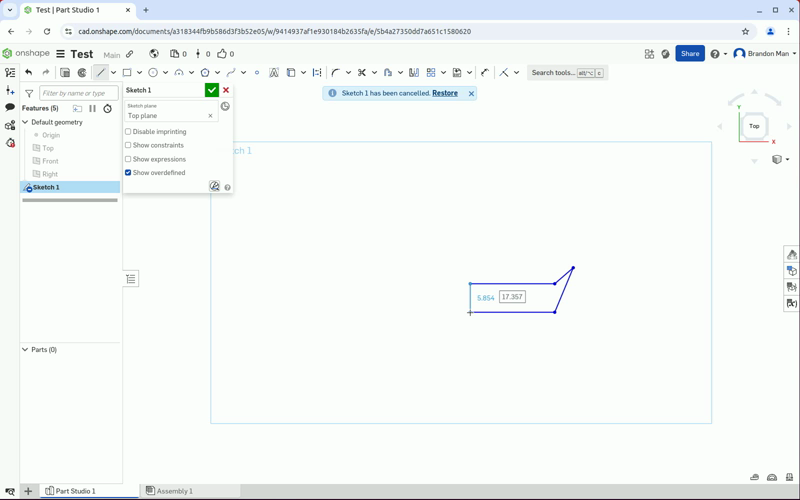
click(470, 312)
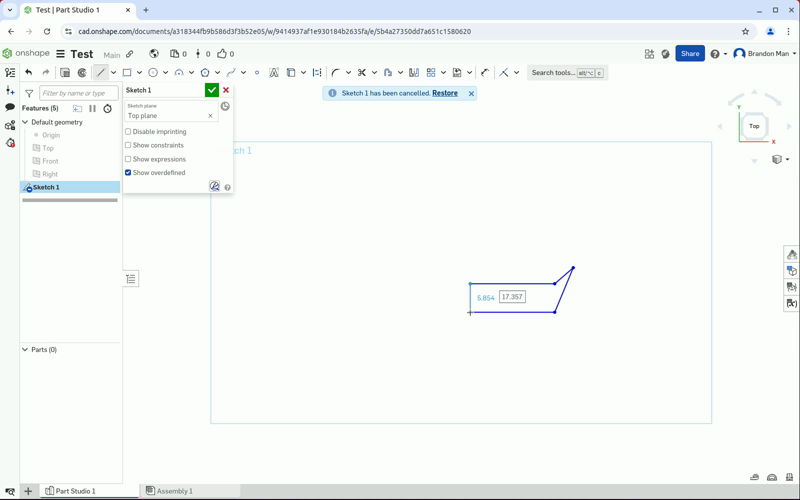
key(esc)
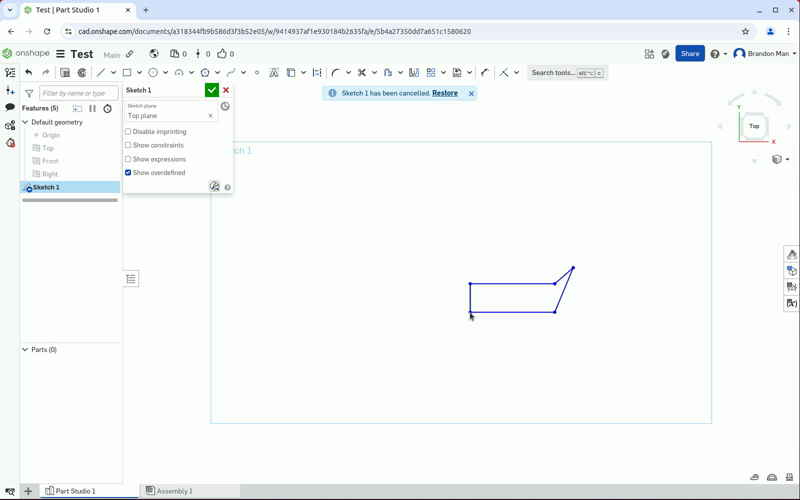
mouse_move(516, 302)
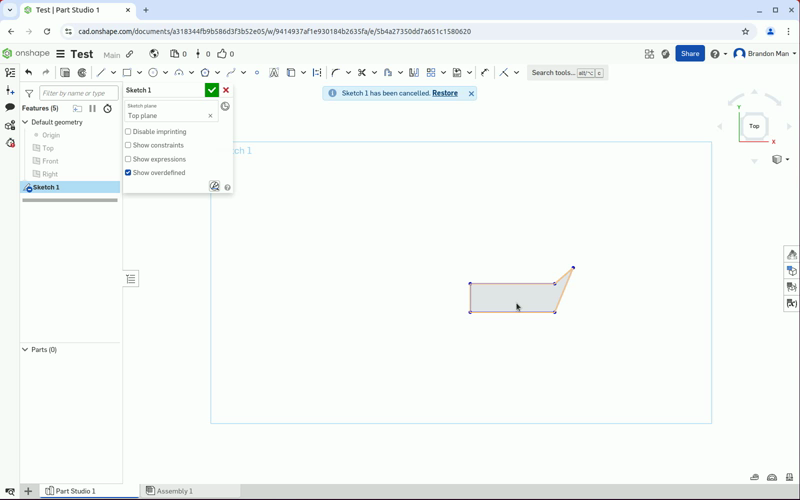
click(516, 302)
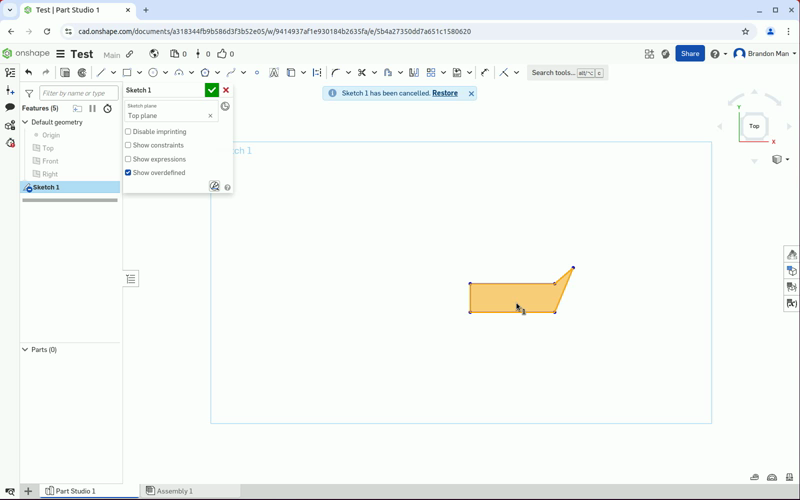
mouse_move(73, 352)
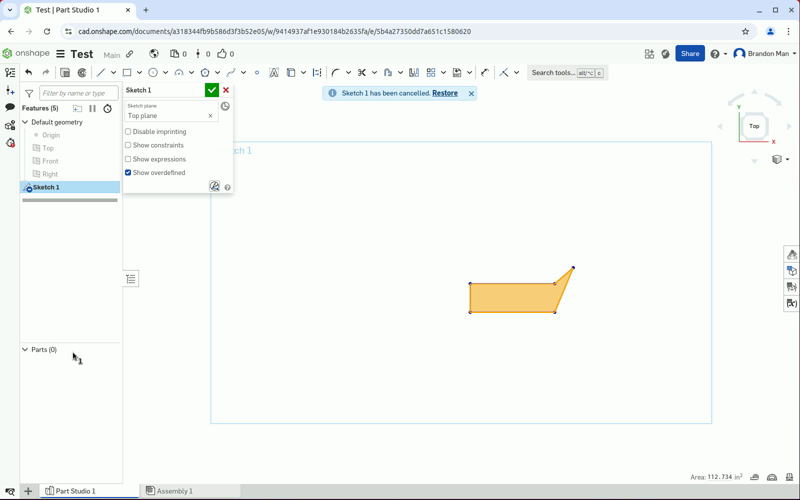
key(shift+y)
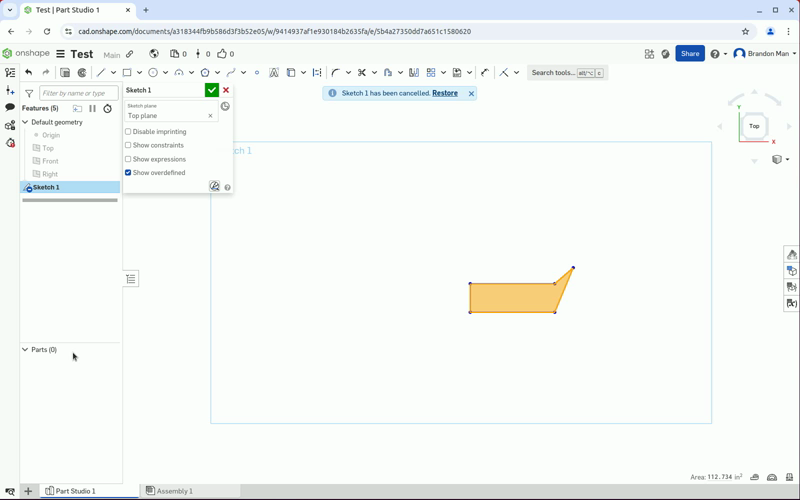
key(shift+e)
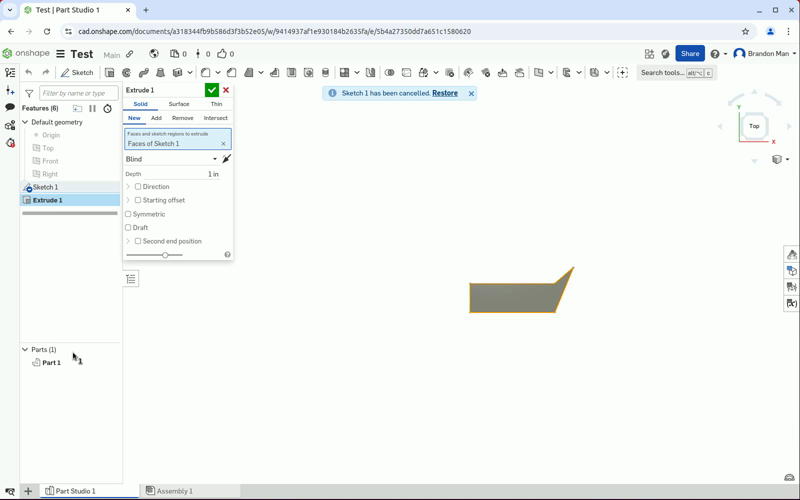
mouse_move(143, 106)
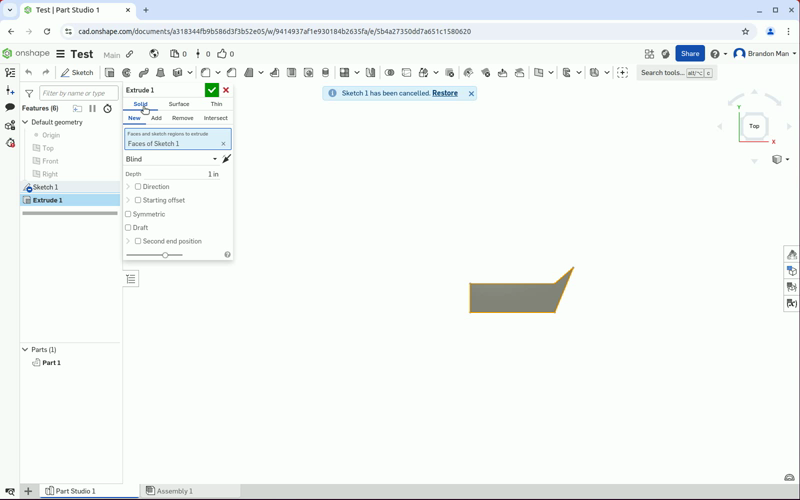
click(143, 106)
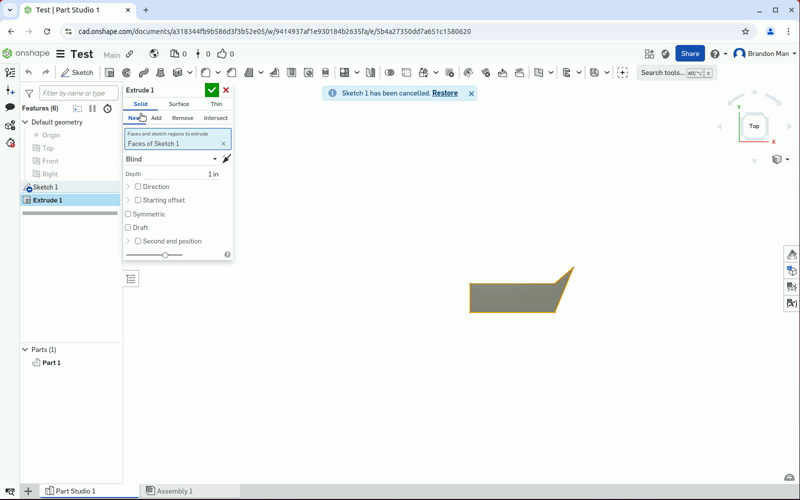
mouse_move(137, 120)
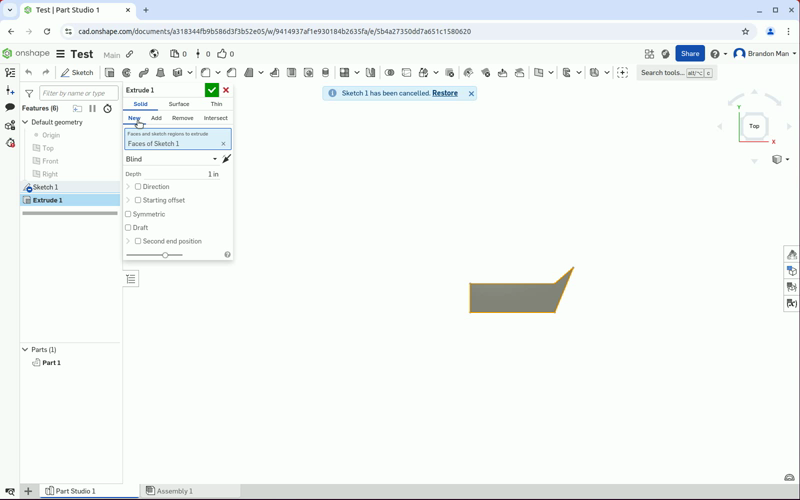
click(137, 120)
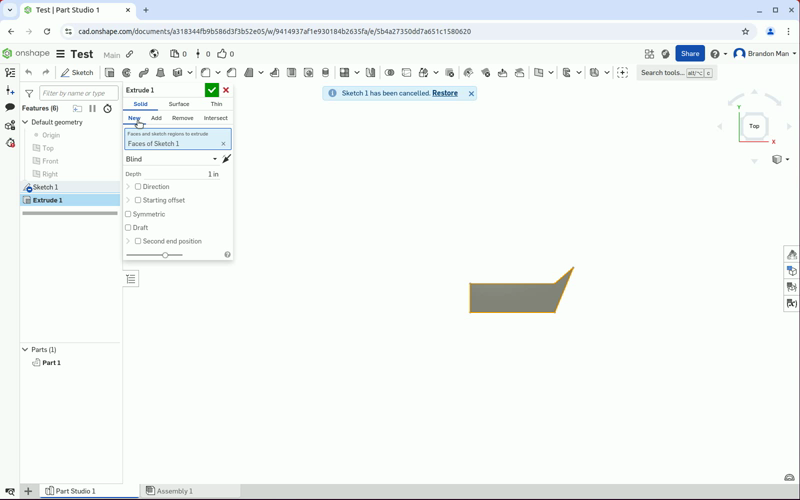
key(tab, 4)
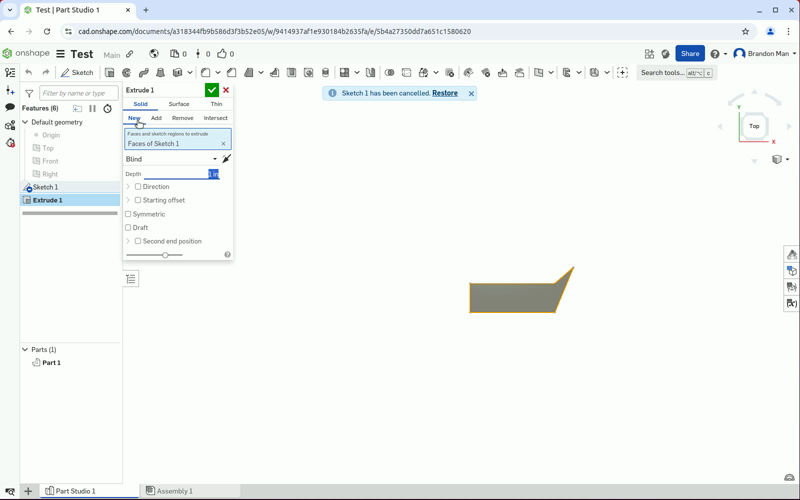
text(0.963)
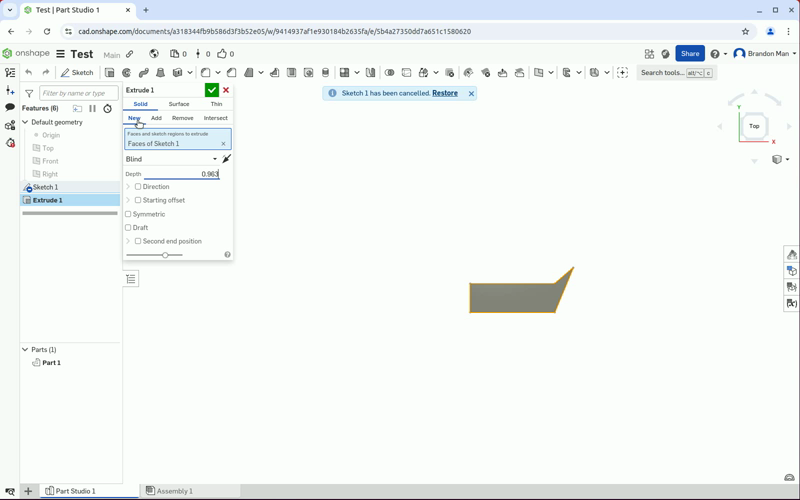
key(enter)
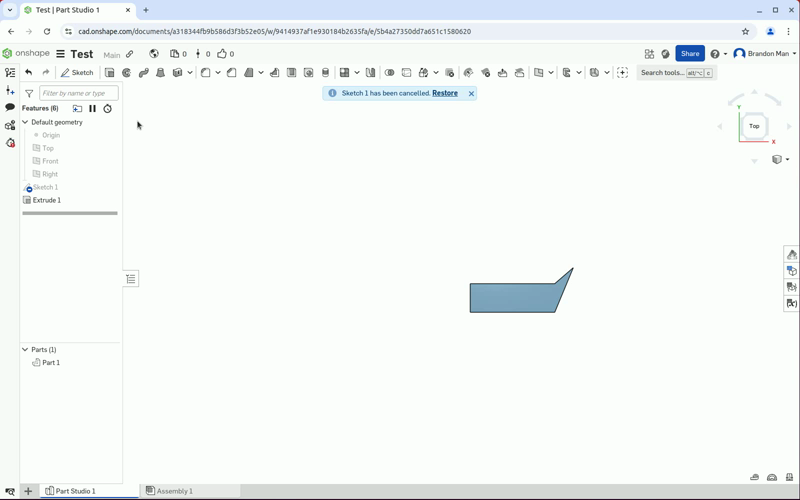
key(shift+h)
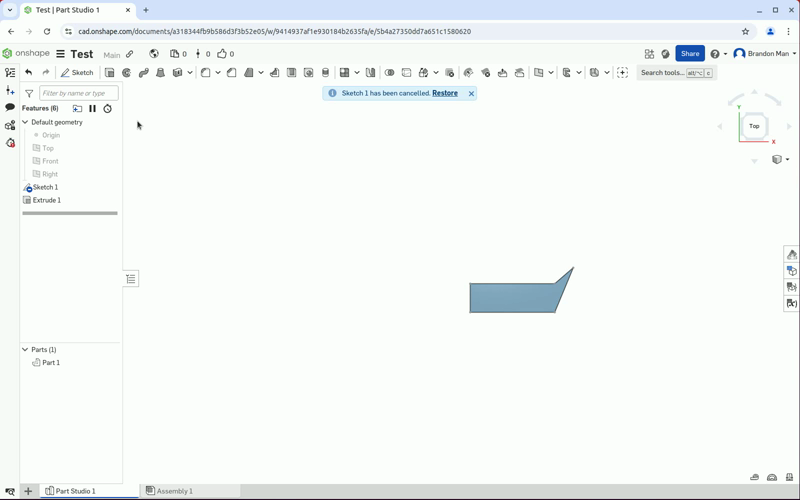
key(shift+h)
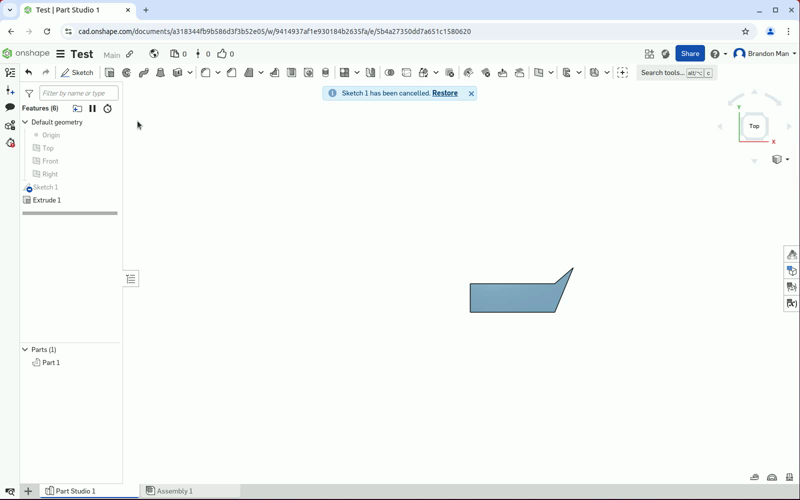
mouse_move(73, 189)
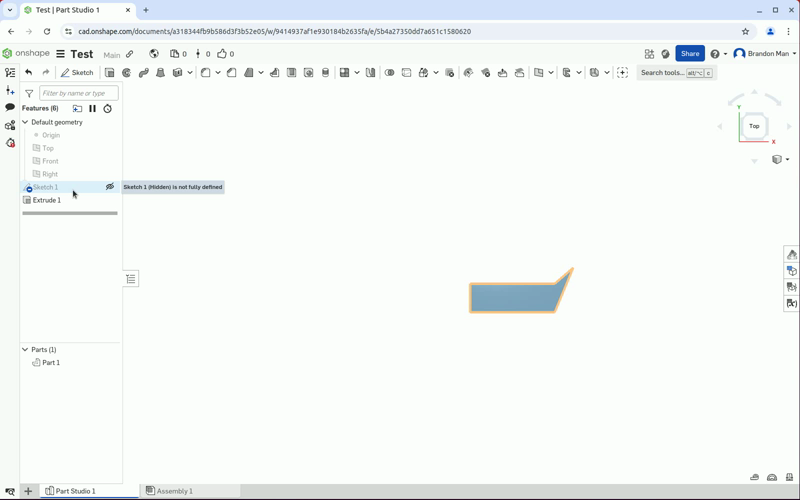
click(73, 189)
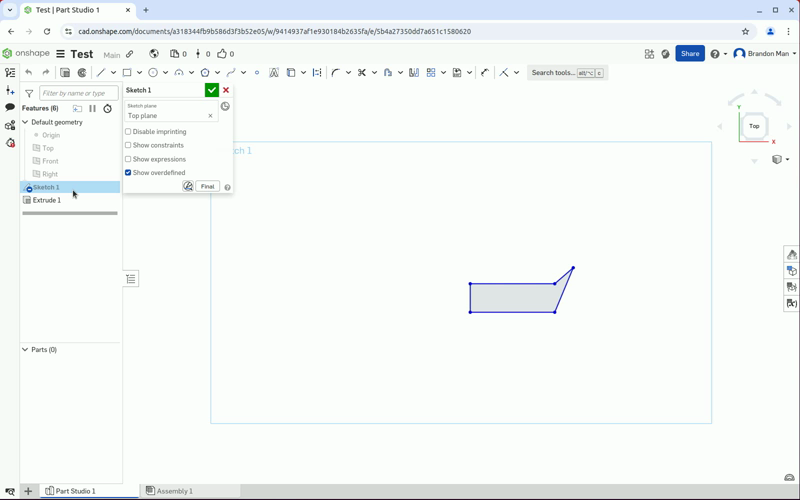
mouse_move(229, 92)
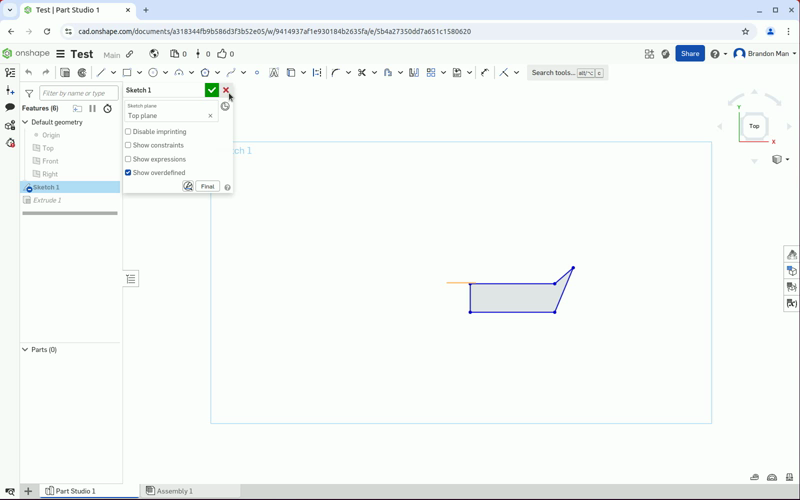
click(229, 92)
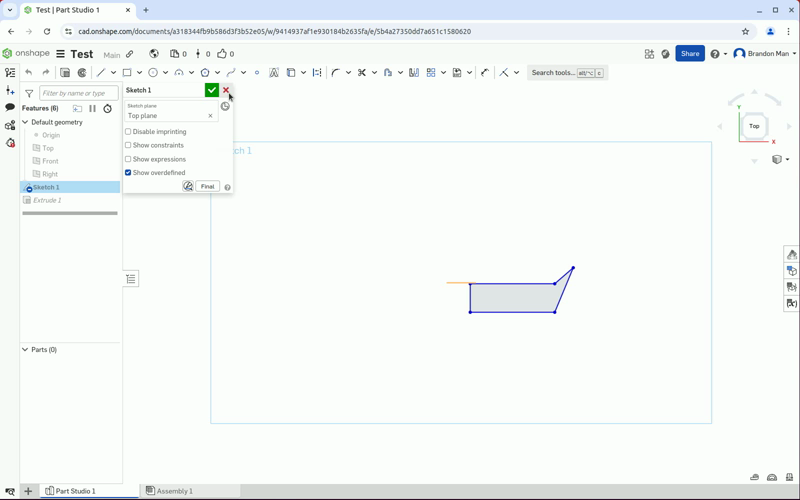
key(shift+s)
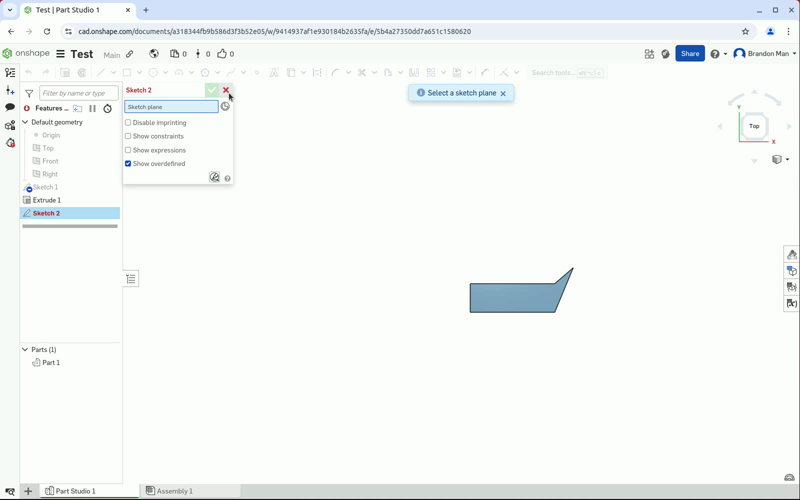
mouse_move(73, 150)
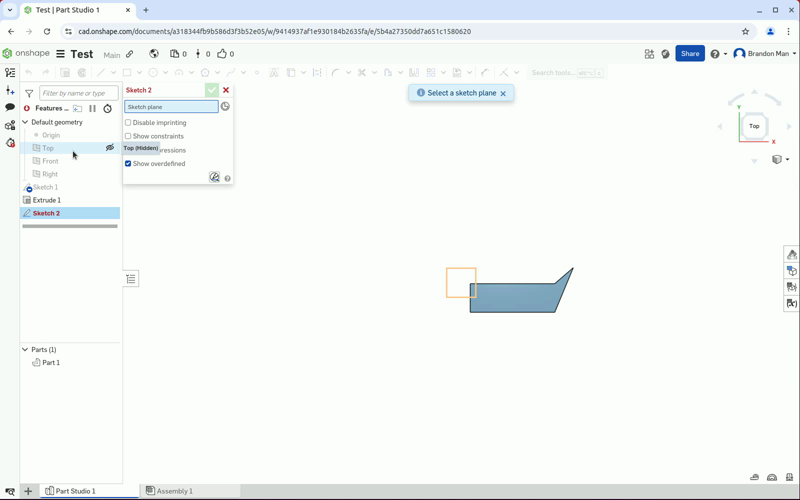
click(73, 150)
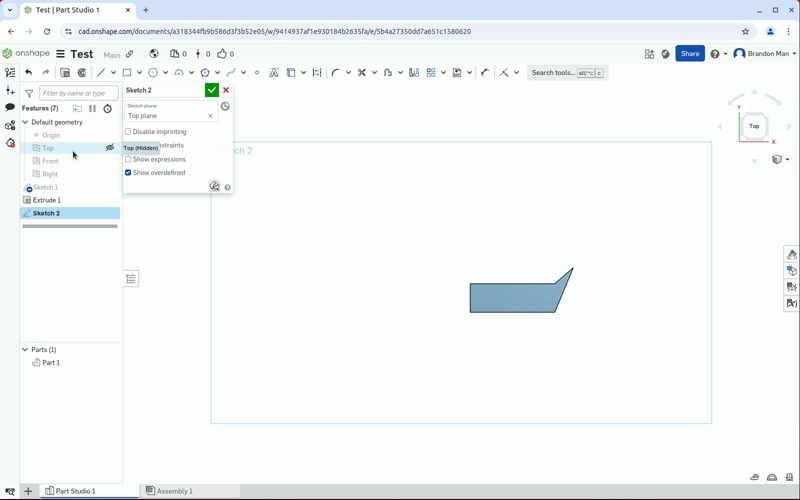
mouse_move(73, 352)
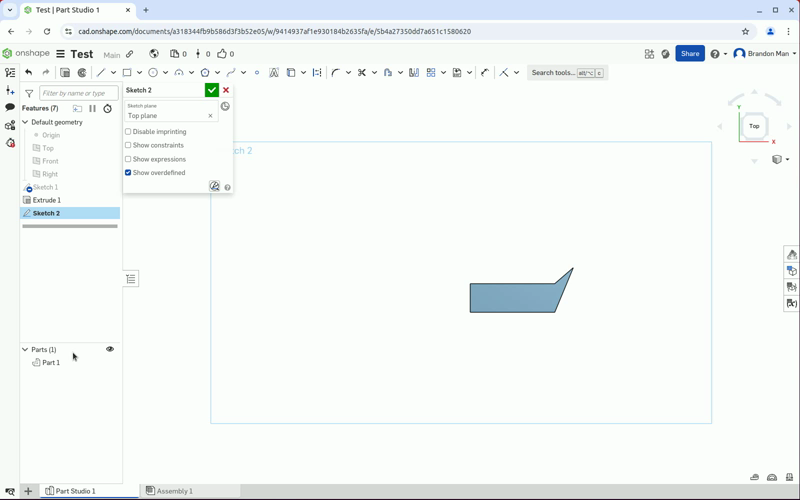
key(y)
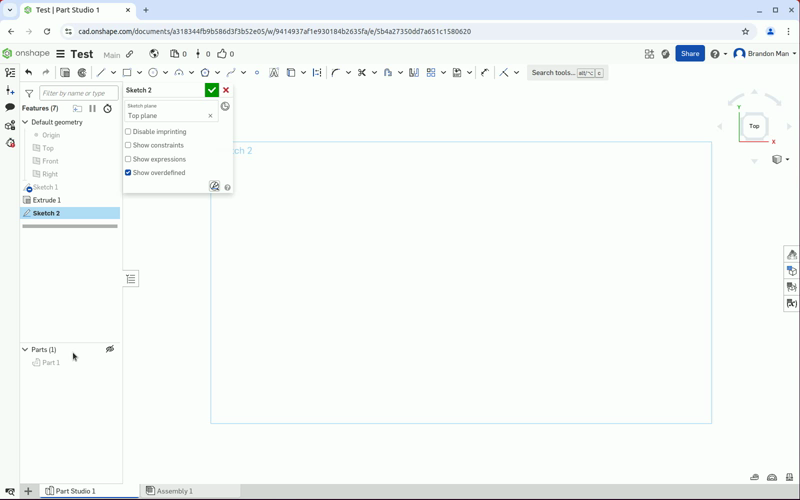
key(l)
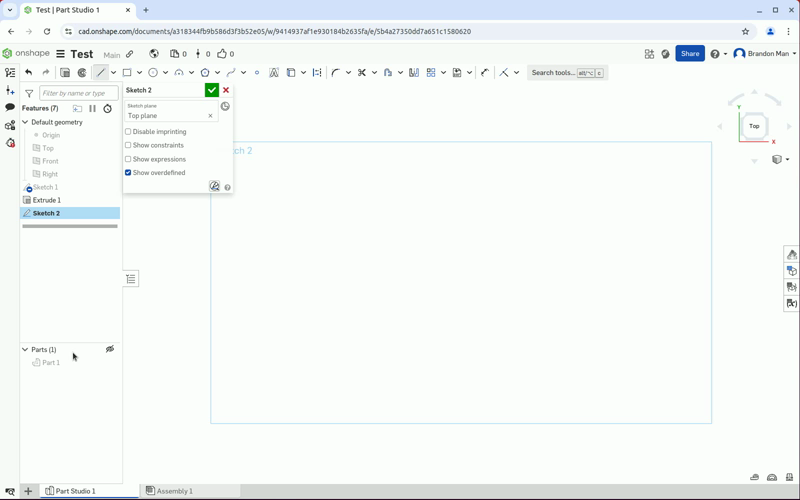
key_down(shift)
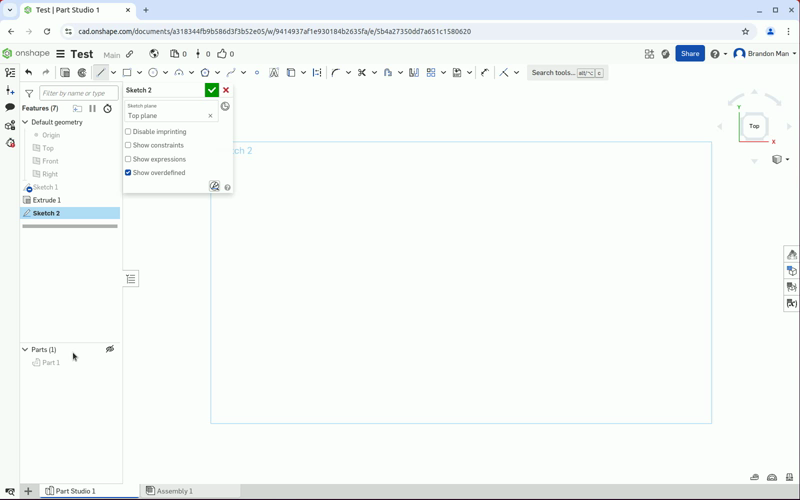
mouse_move(353, 266)
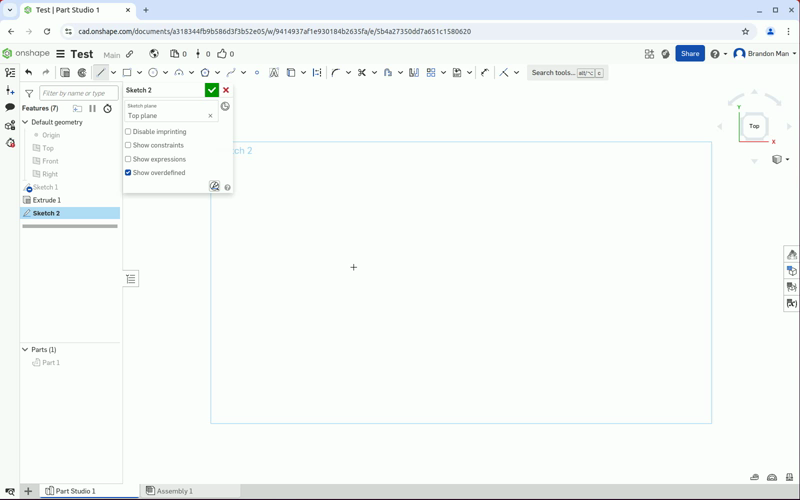
click(353, 266)
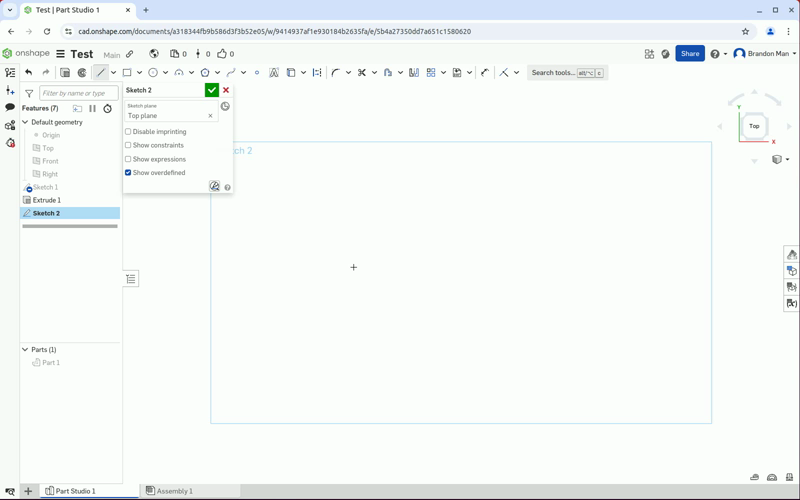
key_up(shift)
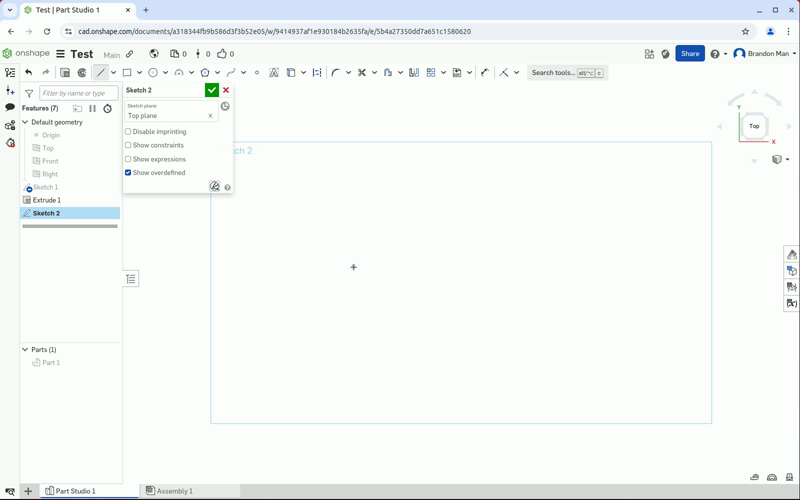
key_down(shift)
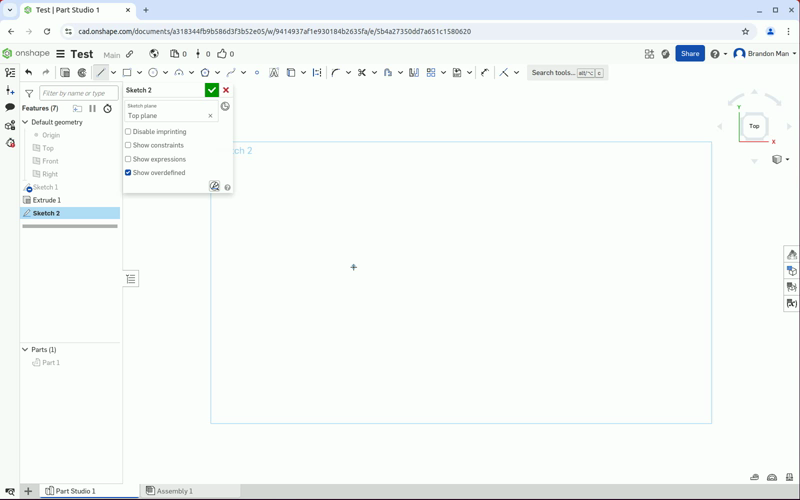
mouse_move(383, 266)
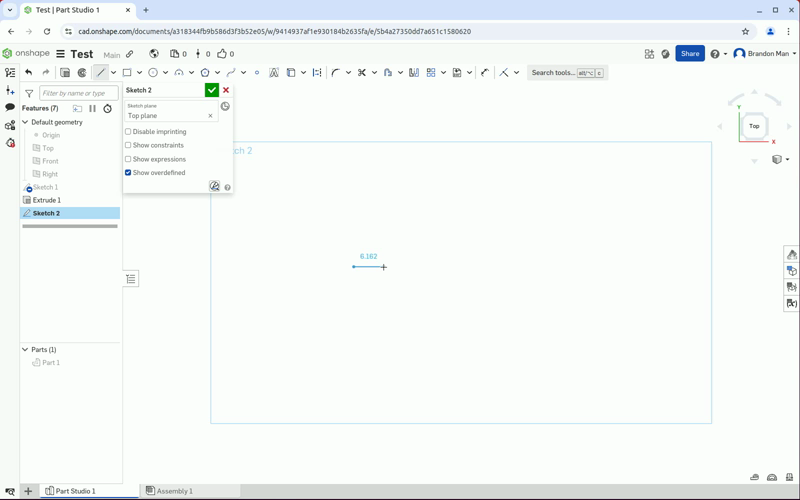
mouse_move(375, 311)
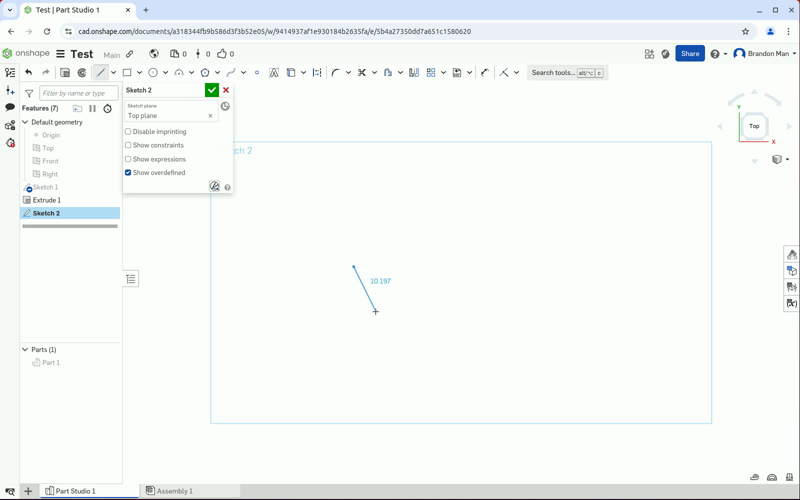
click(375, 311)
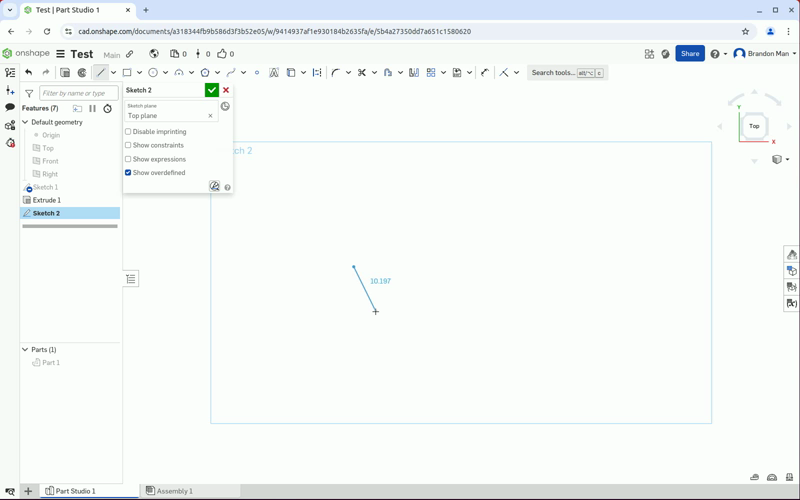
key_up(shift)
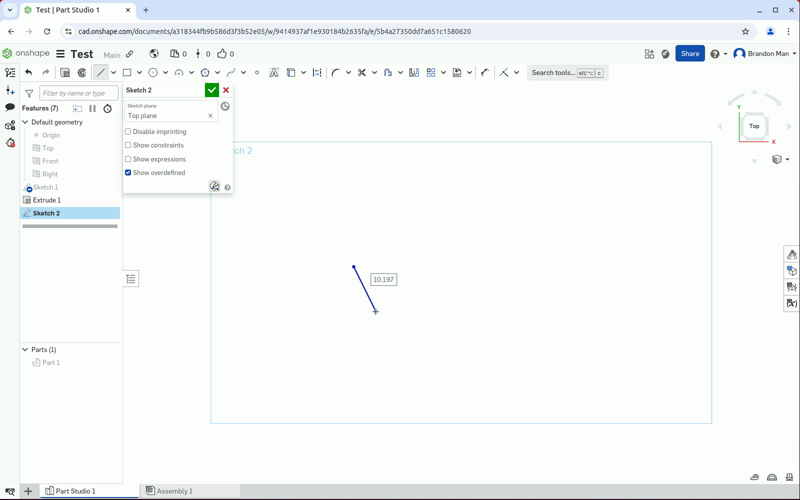
key_down(shift)
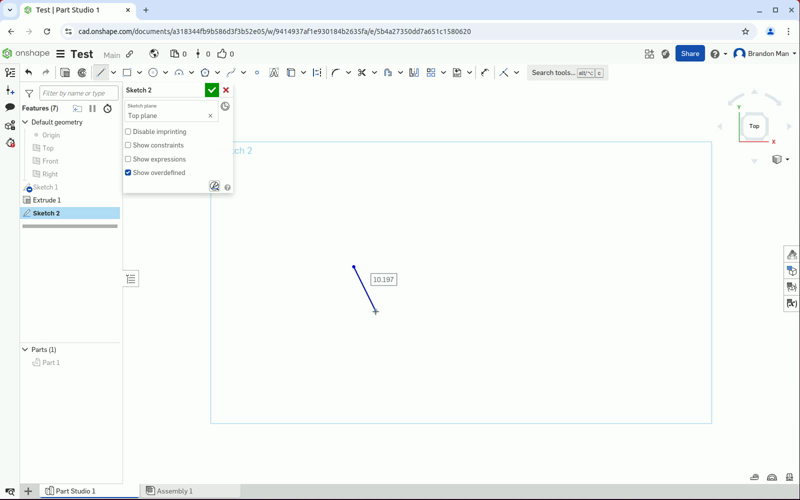
mouse_move(460, 311)
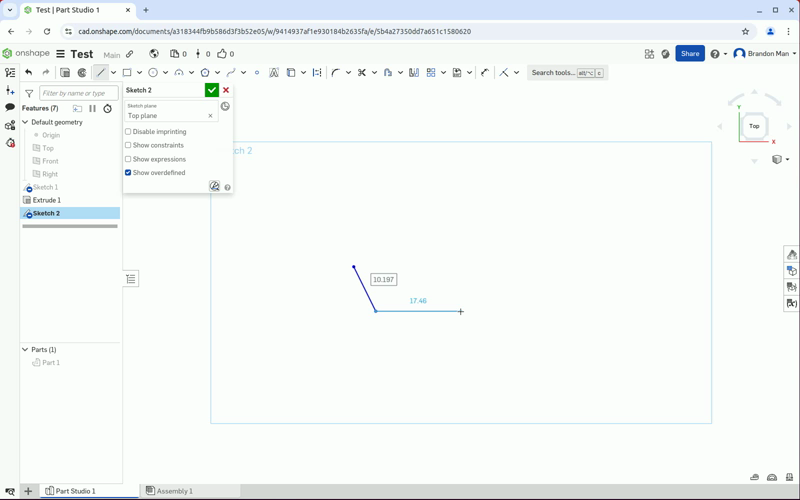
click(460, 311)
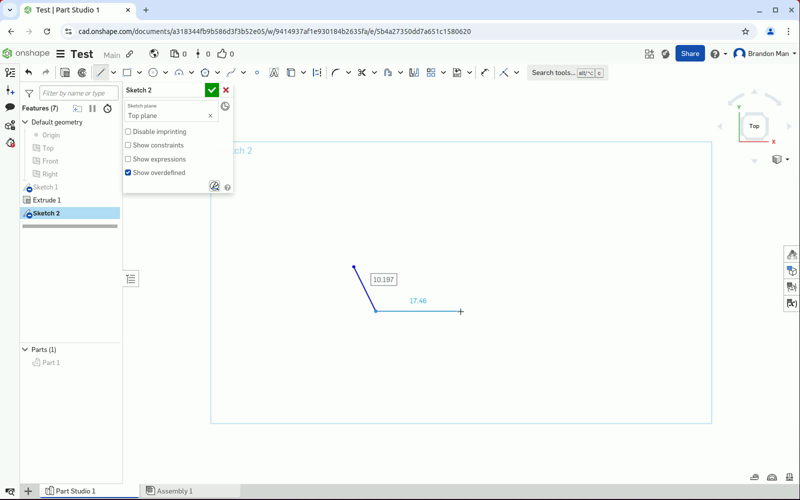
key_up(shift)
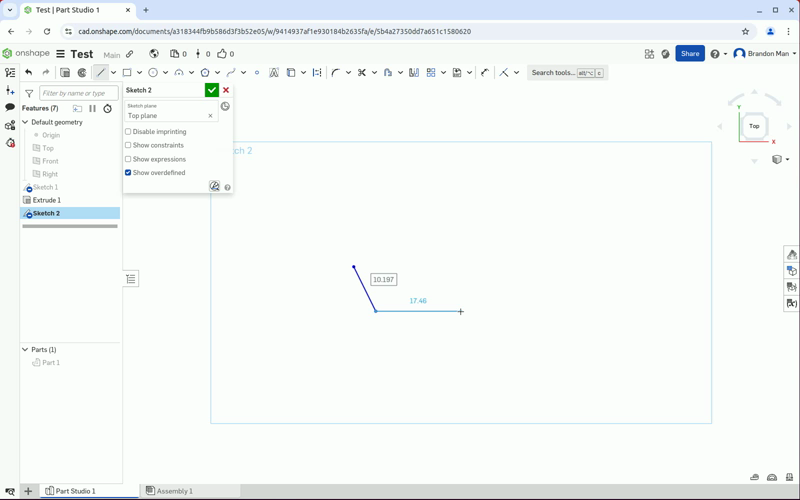
key_down(shift)
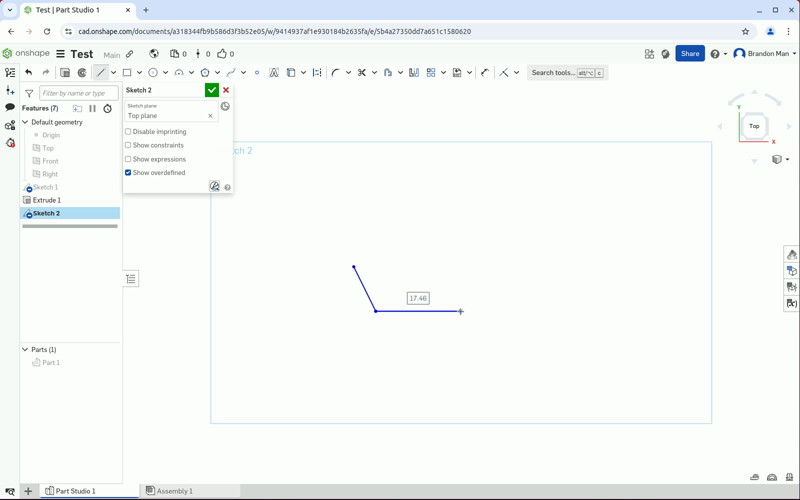
mouse_move(490, 311)
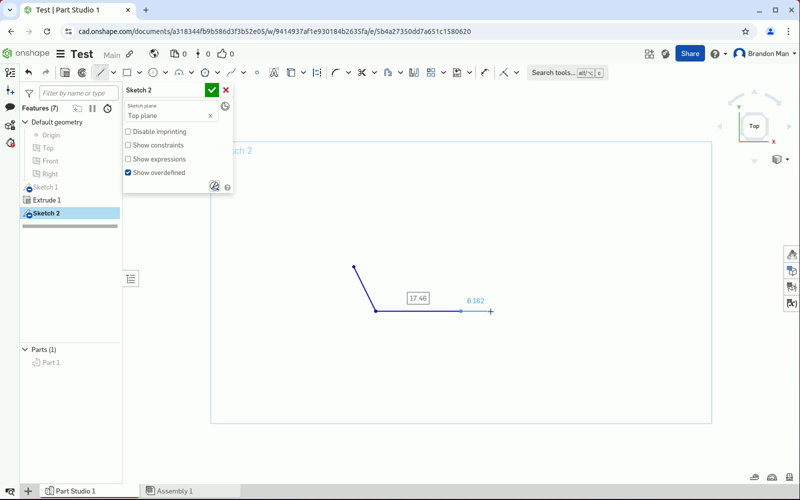
mouse_move(460, 282)
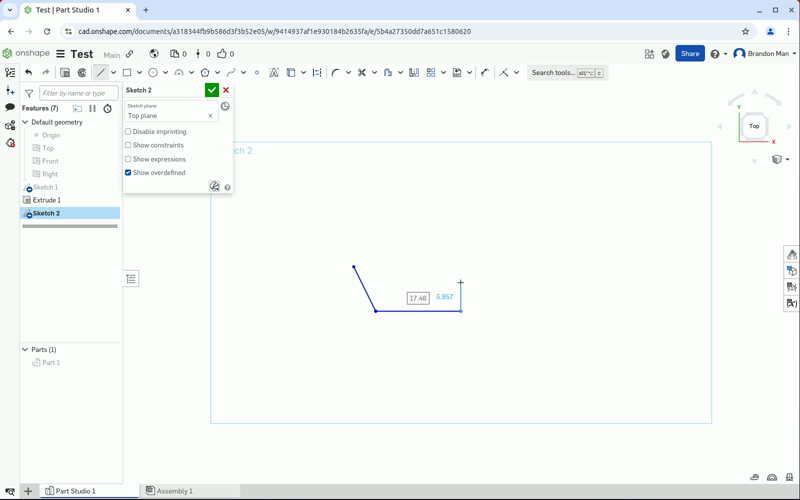
click(460, 282)
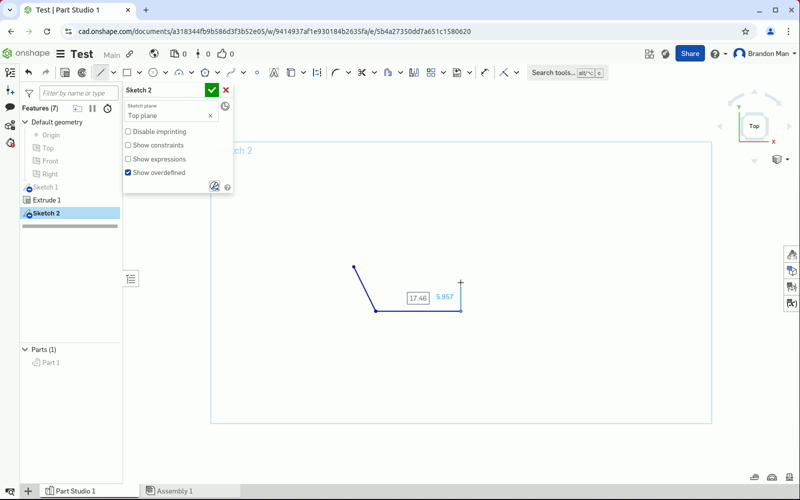
key_up(shift)
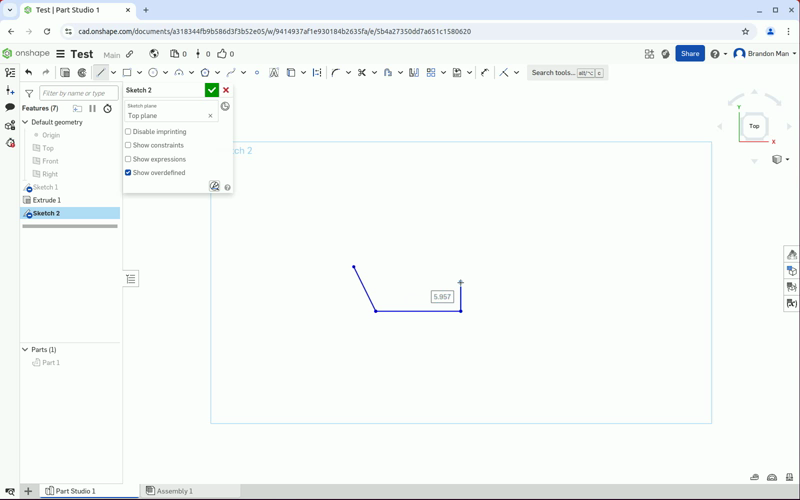
key_down(shift)
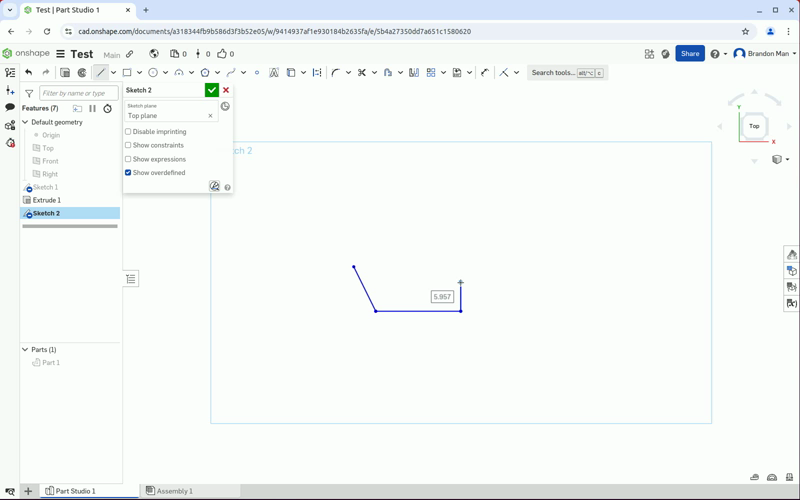
mouse_move(375, 282)
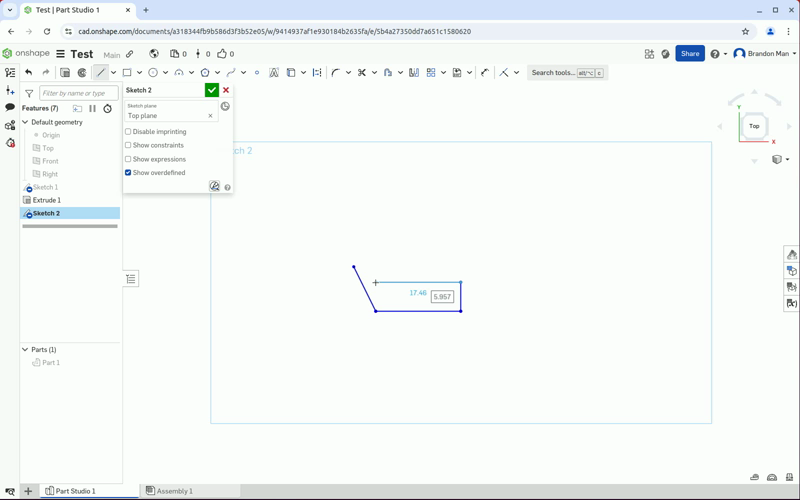
click(375, 282)
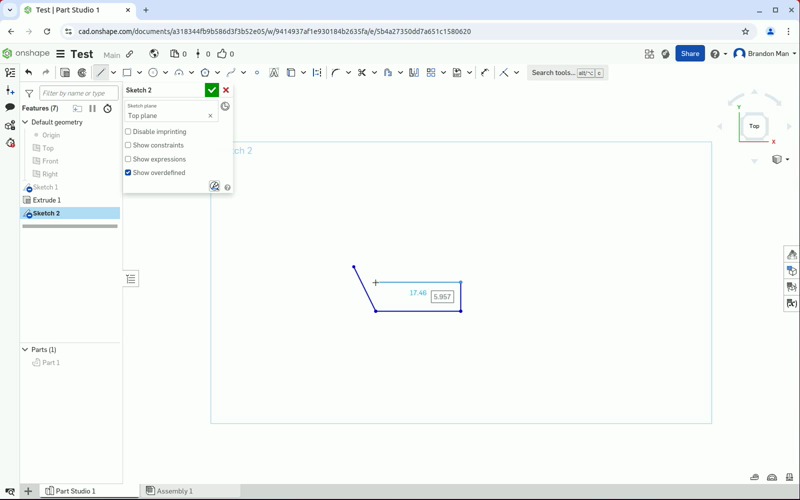
key_up(shift)
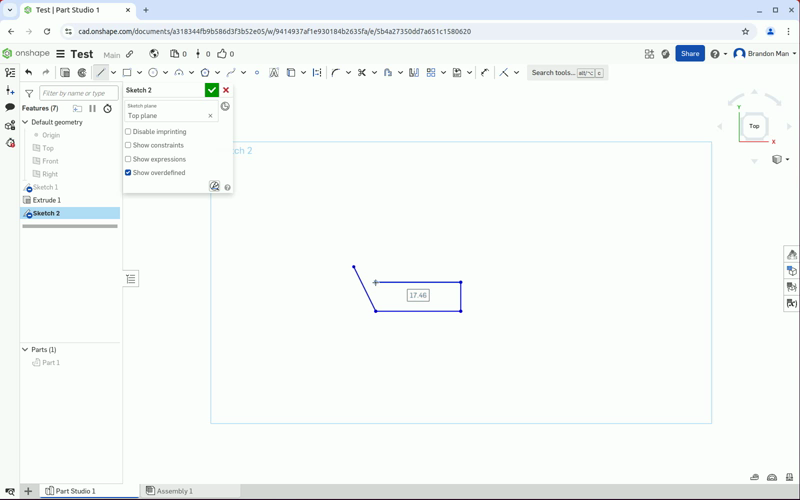
mouse_move(405, 282)
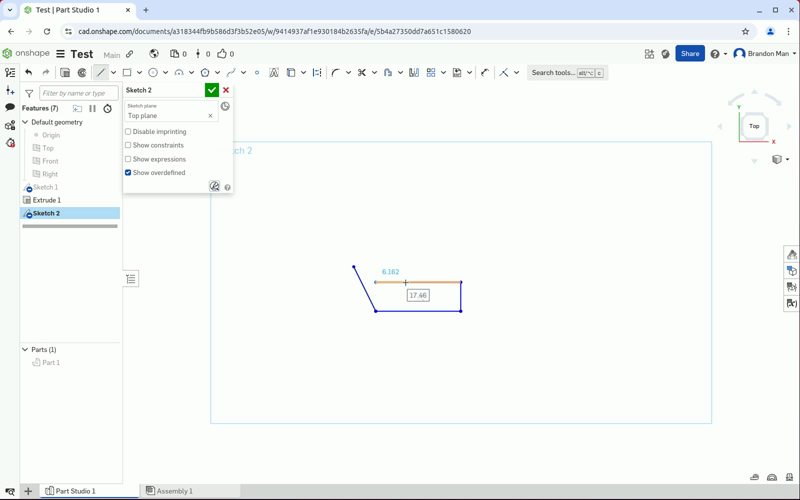
key_down(shift)
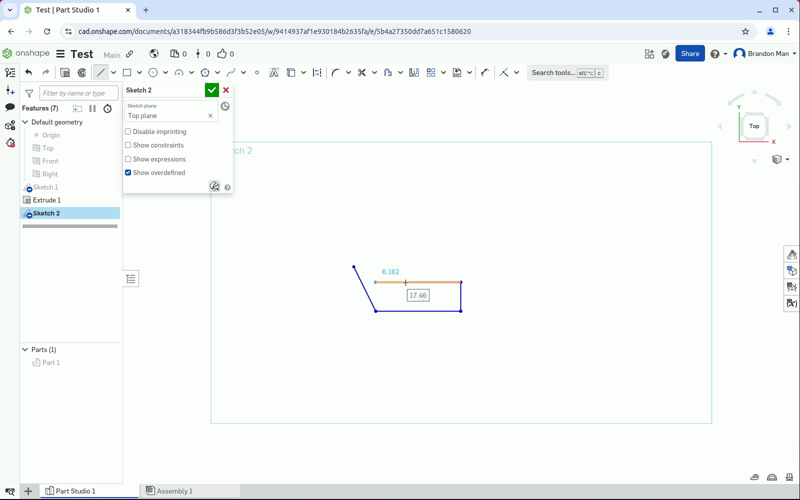
mouse_move(353, 266)
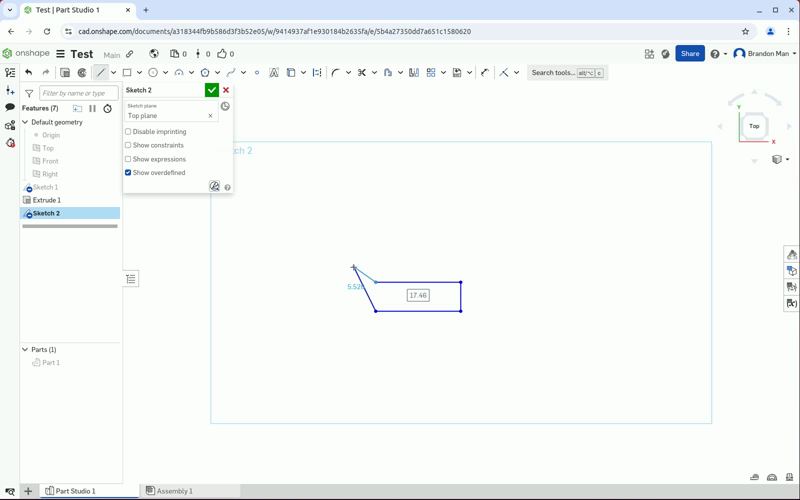
key_up(shift)
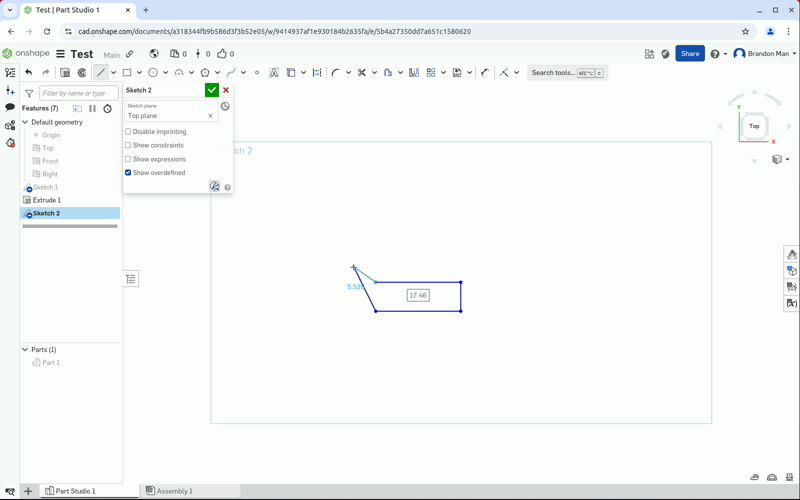
click(353, 266)
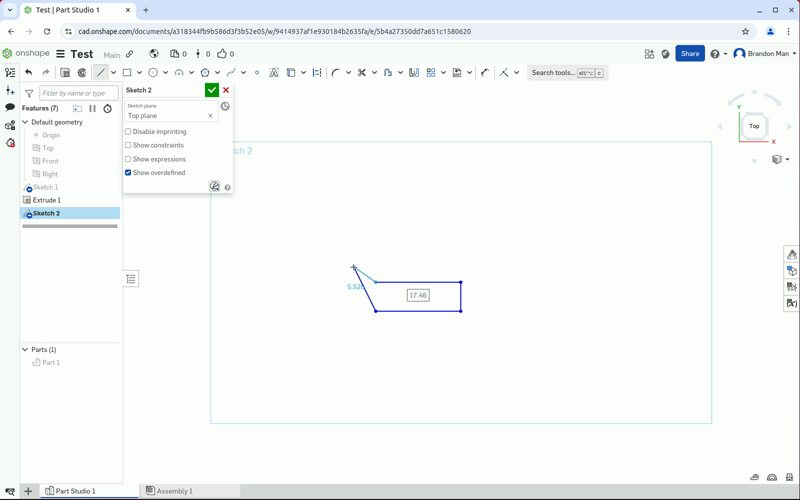
key(esc)
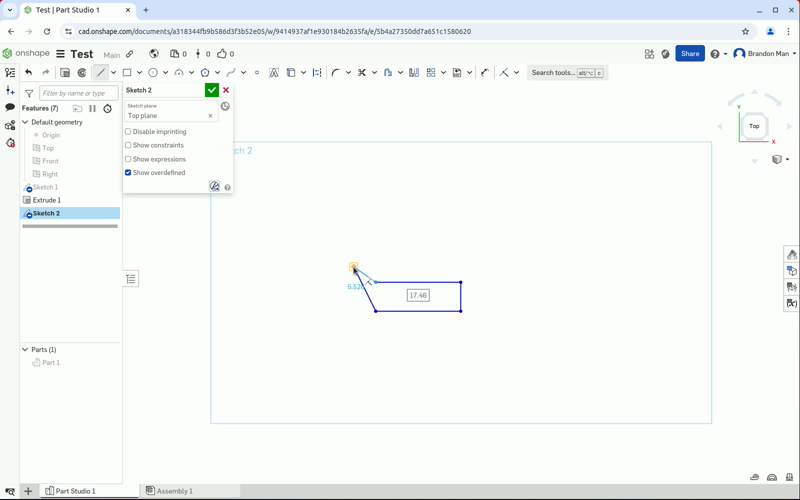
mouse_move(369, 284)
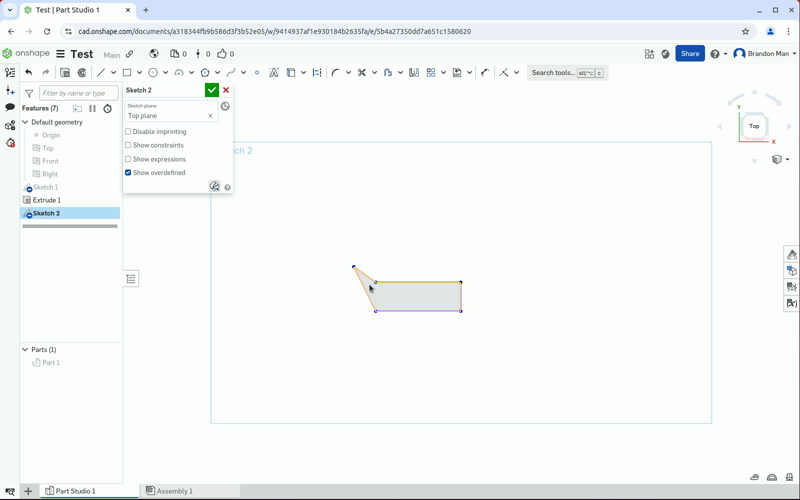
click(369, 284)
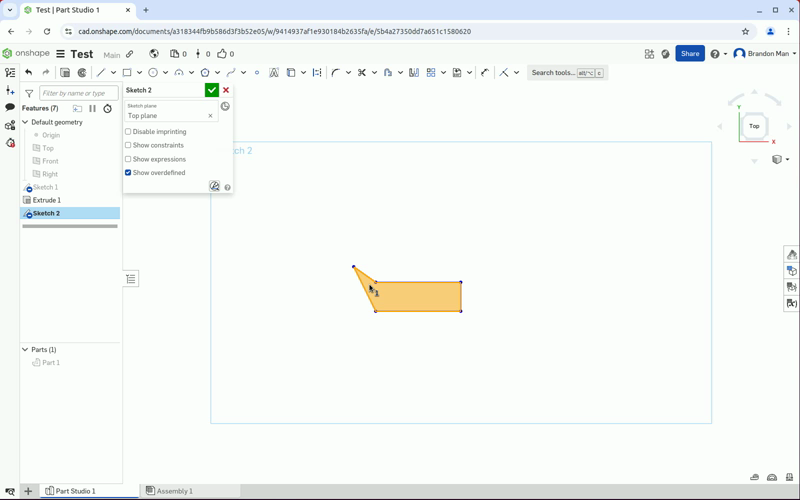
mouse_move(73, 352)
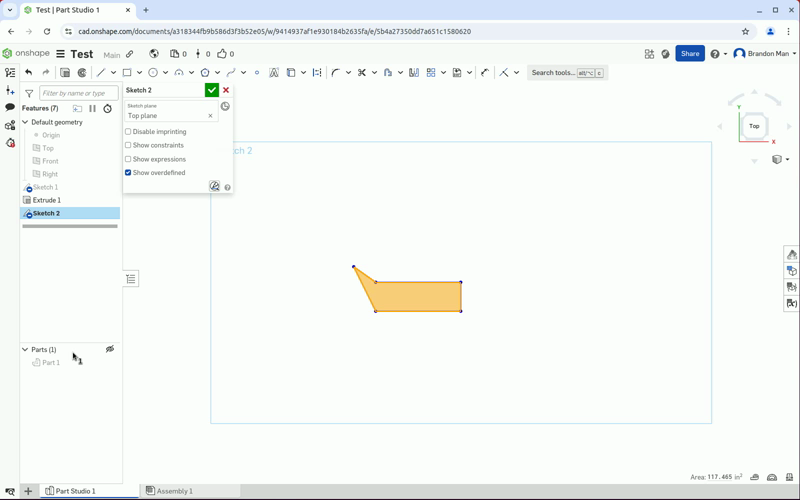
key(shift+y)
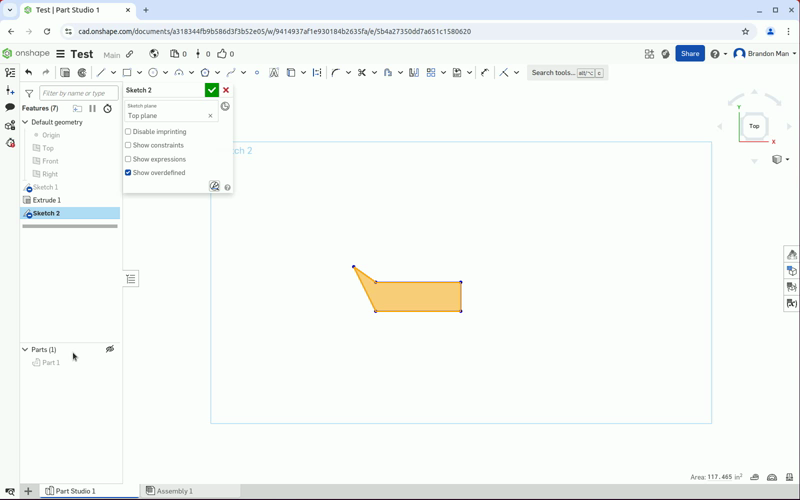
key(shift+e)
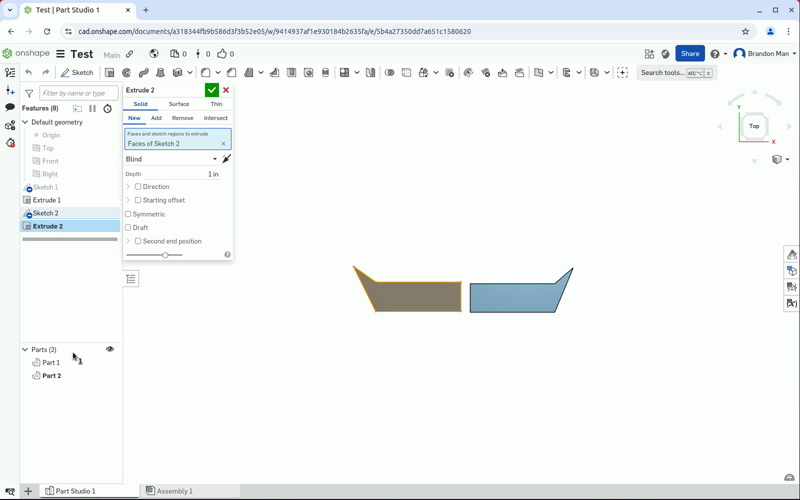
mouse_move(143, 106)
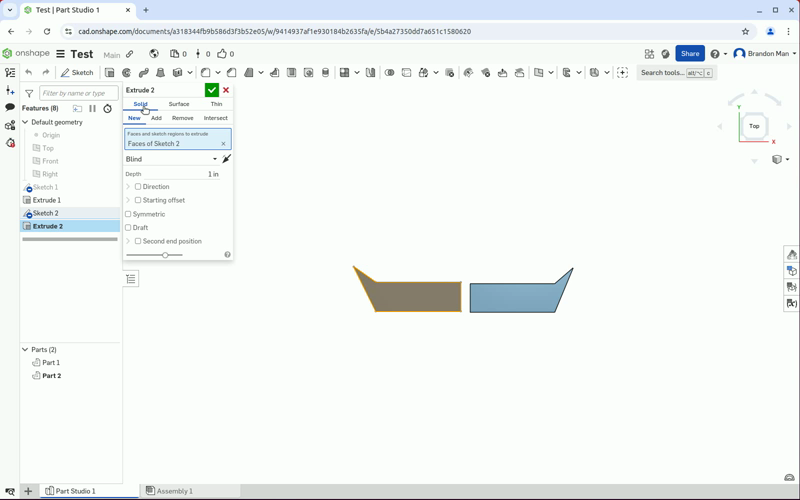
click(143, 106)
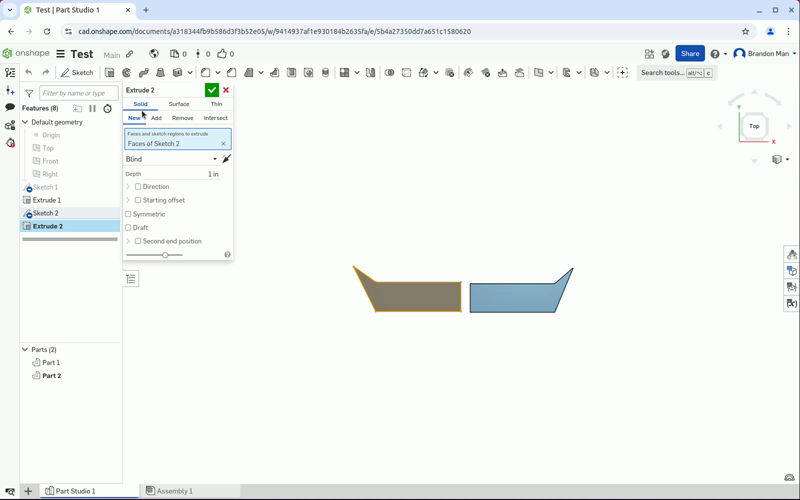
mouse_move(137, 120)
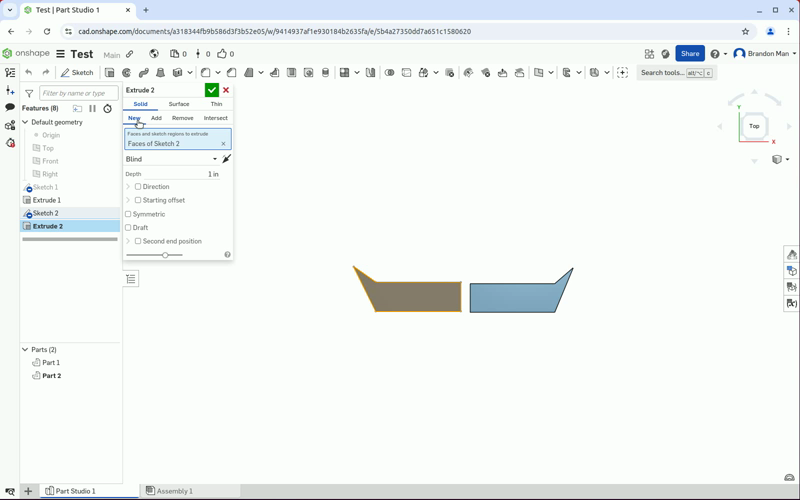
click(137, 120)
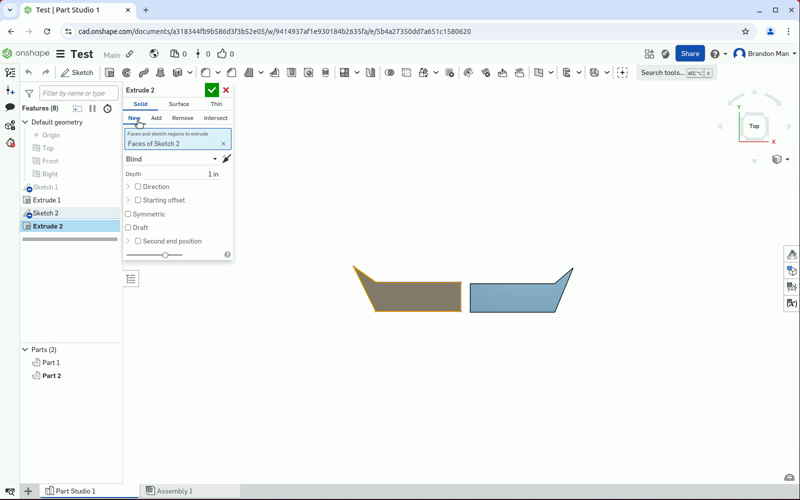
key(tab, 4)
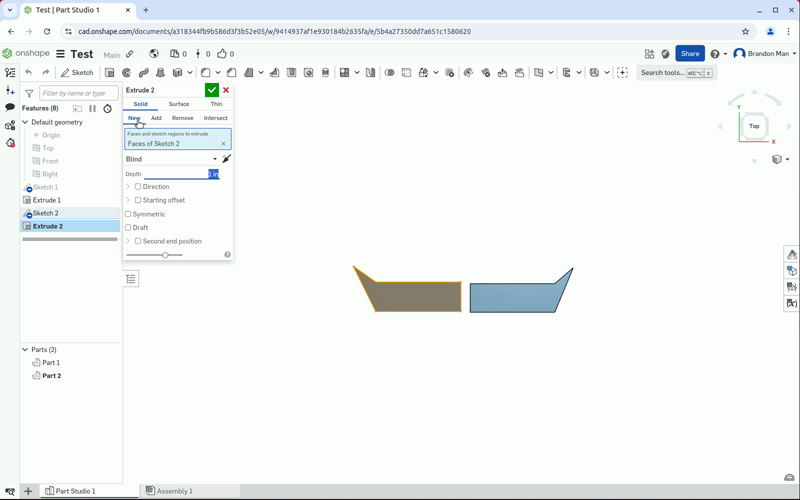
text(0.963)
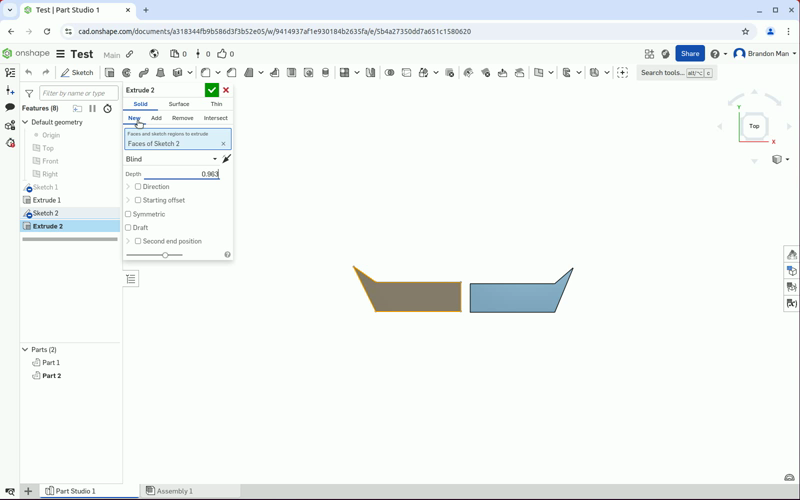
key(enter)
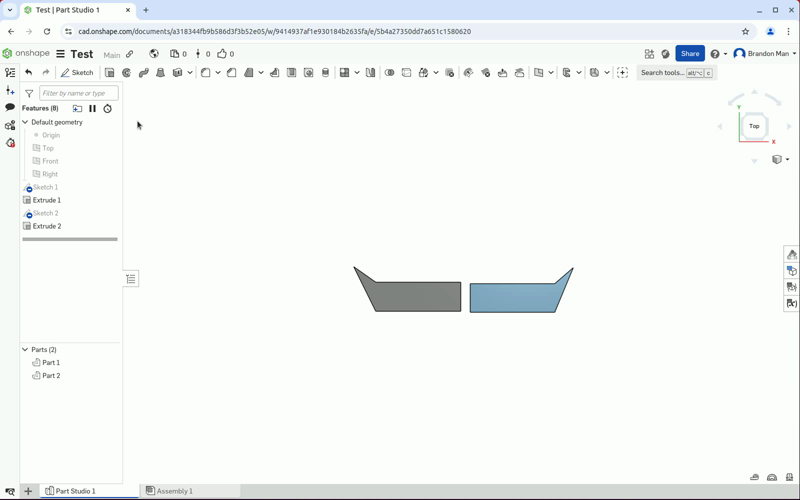
key(shift+h)
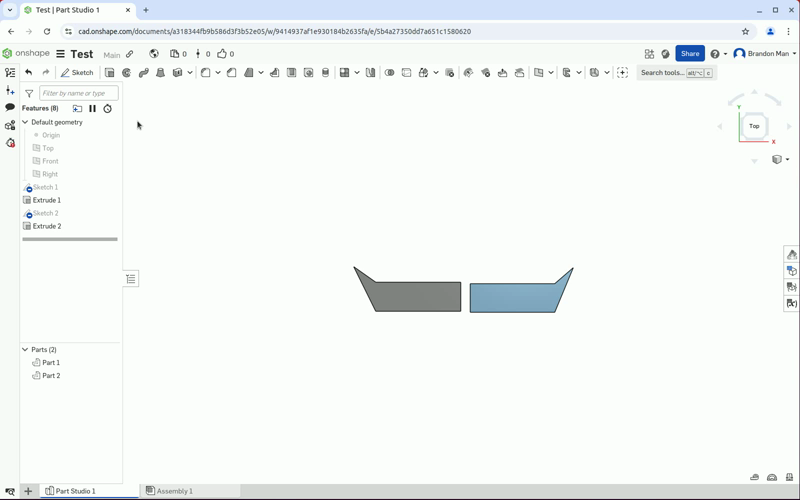
key(shift+h)
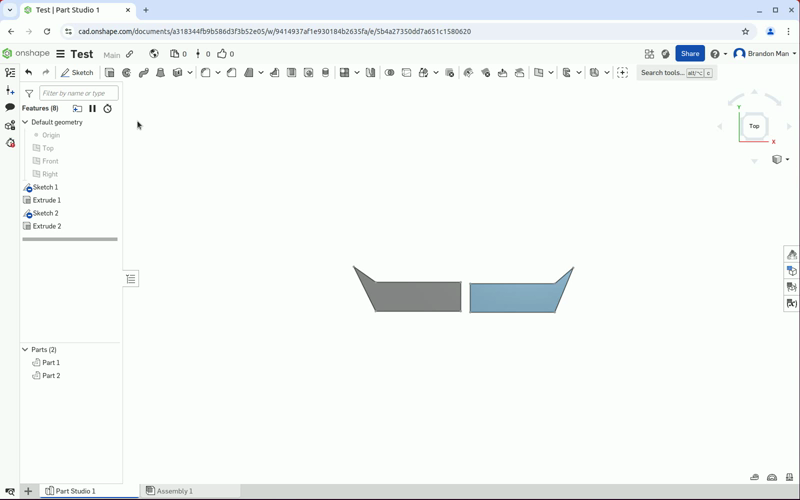
key(shift+7)
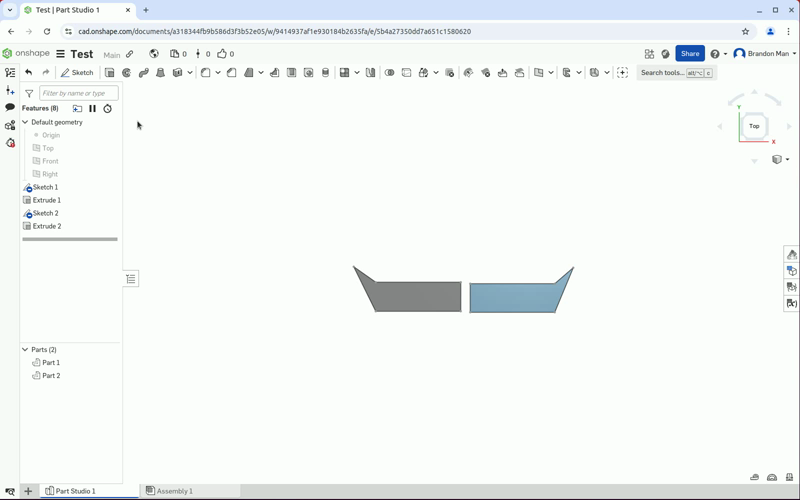
key(up, 3)
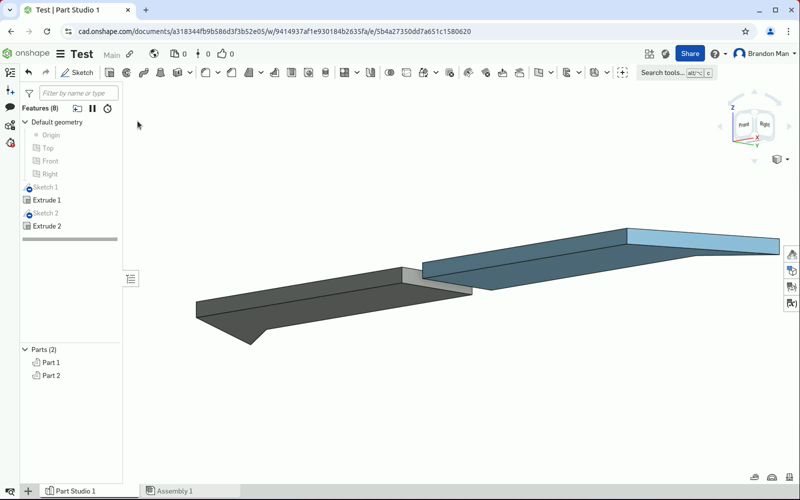
key(left, 3)
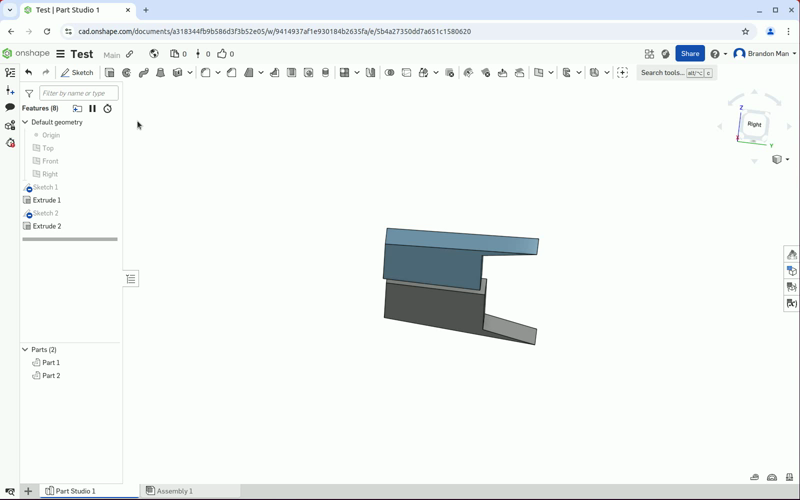
key(right, 3)
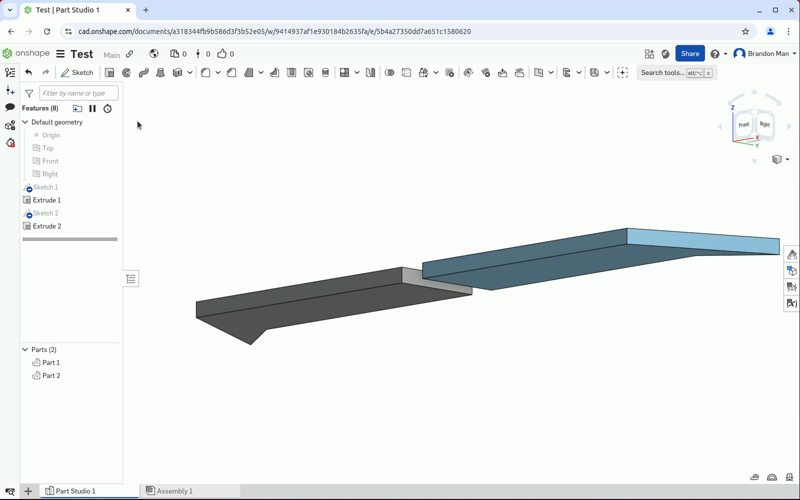
key(down, 3)
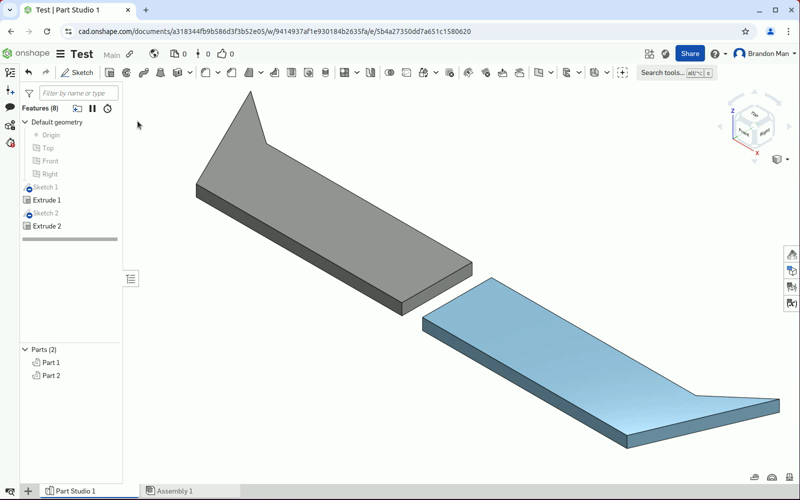
mouse_move(73, 189)
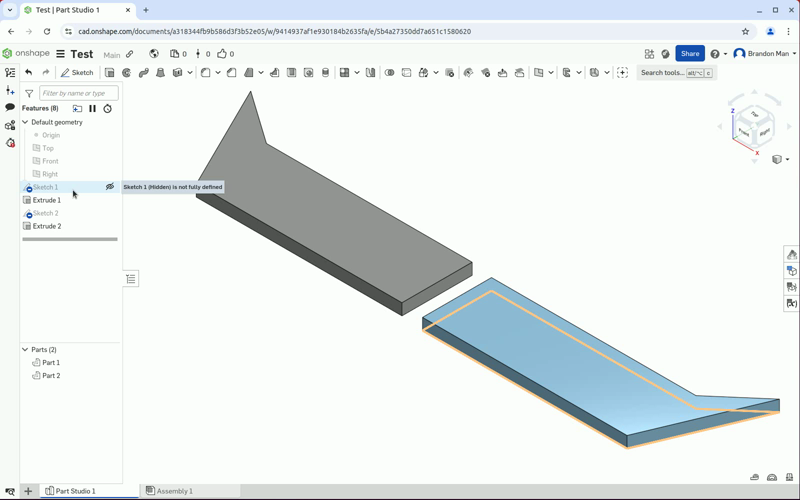
click(73, 189)